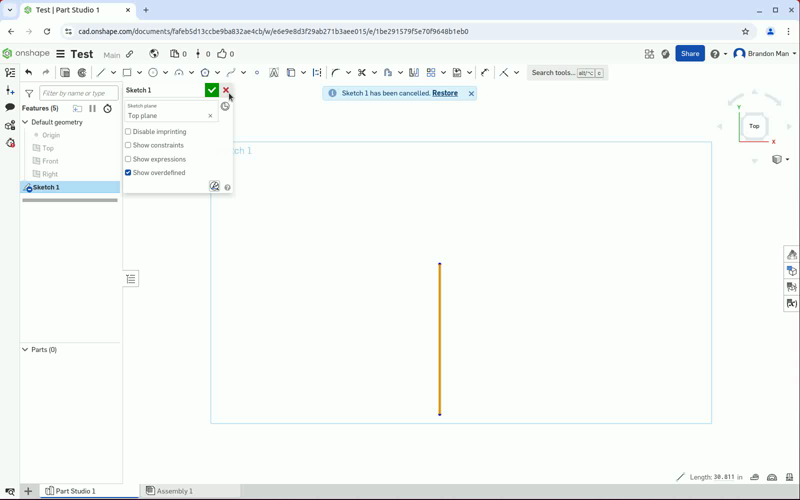
key(shift+h)
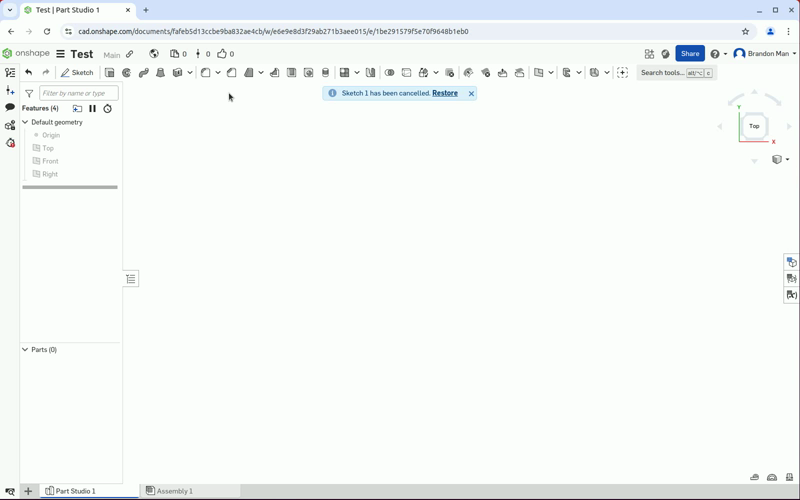
mouse_move(73, 352)
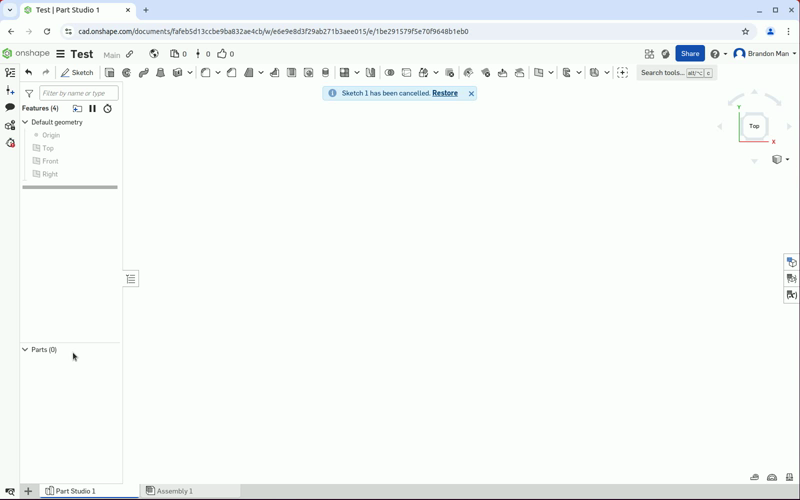
key(y)
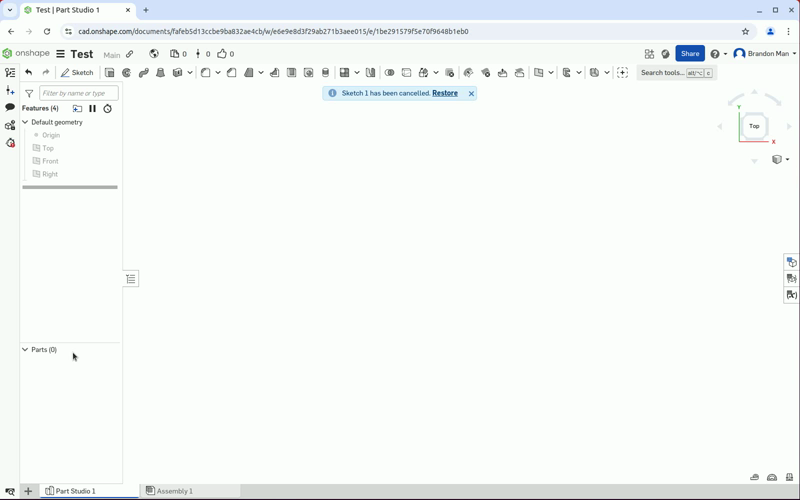
key(shift+p)
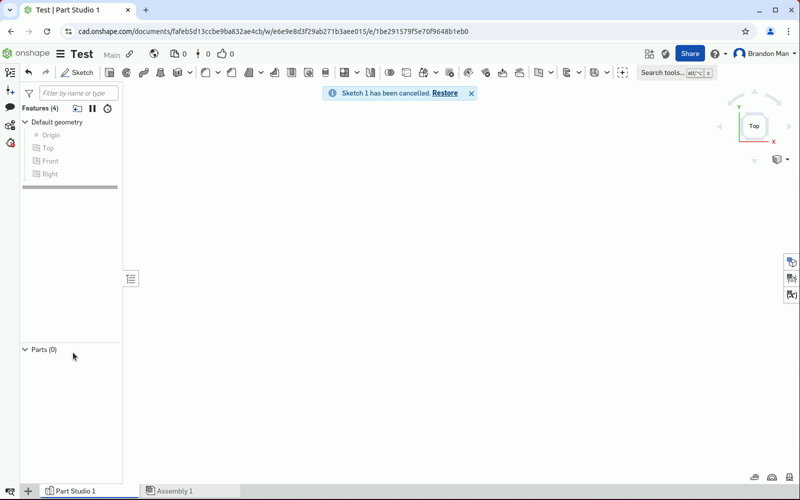
key(space)
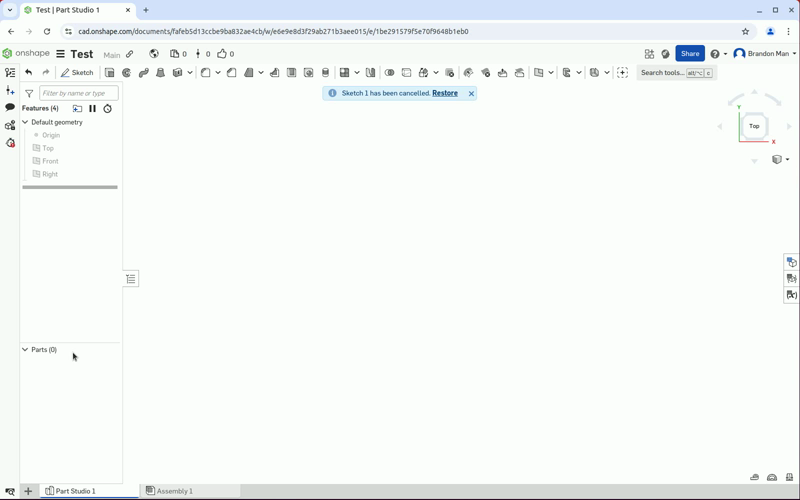
key_down(shift)
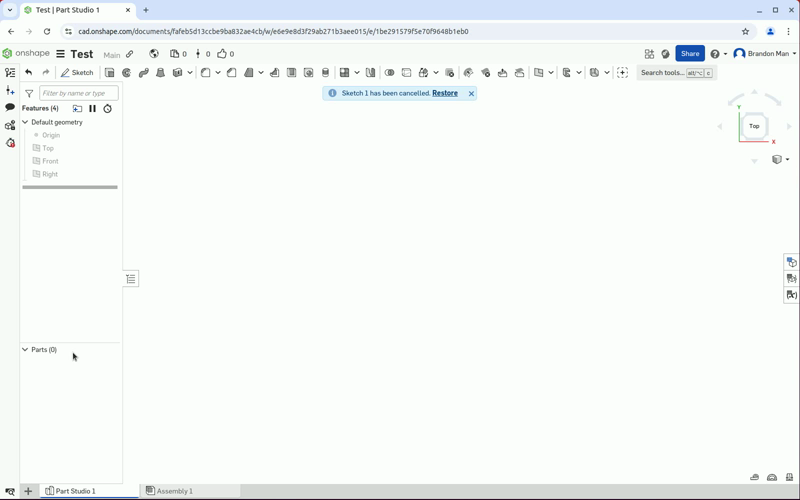
key(up)
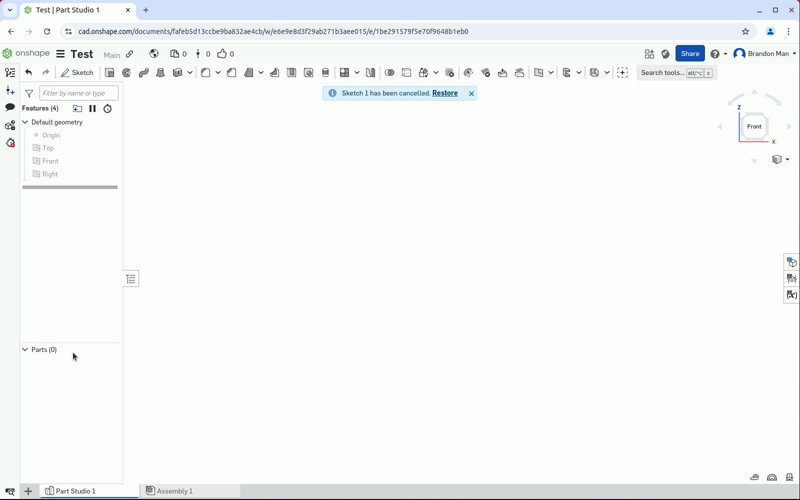
key_up(shift)
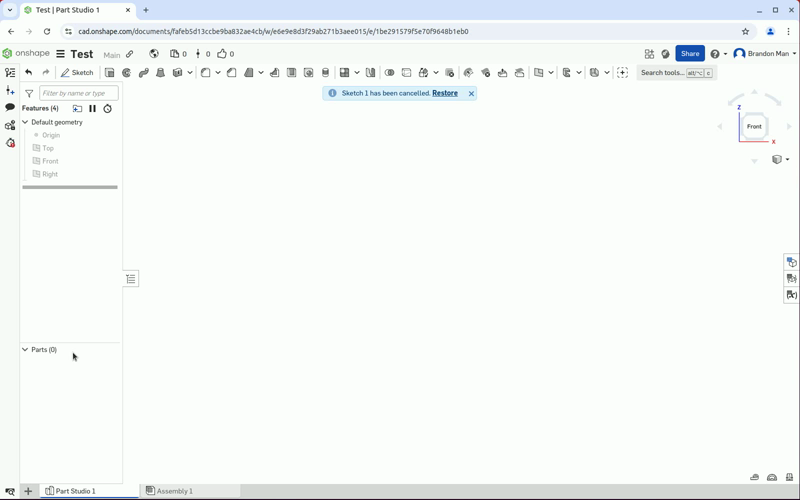
mouse_move(73, 352)
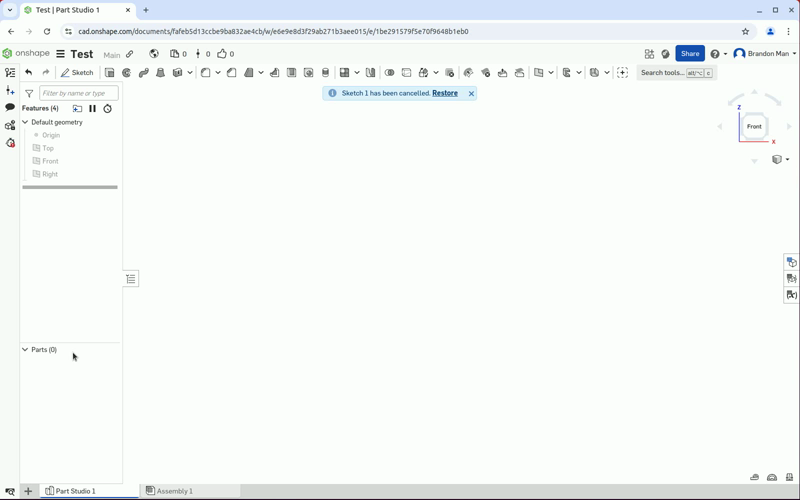
key(shift+y)
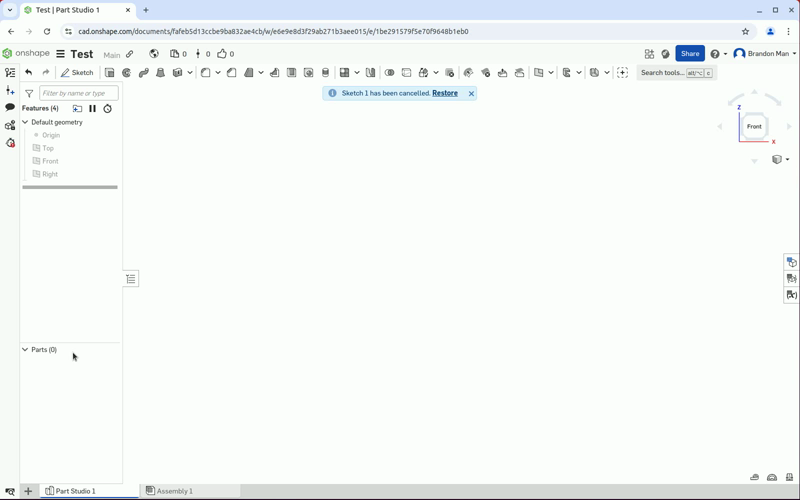
key(shift+s)
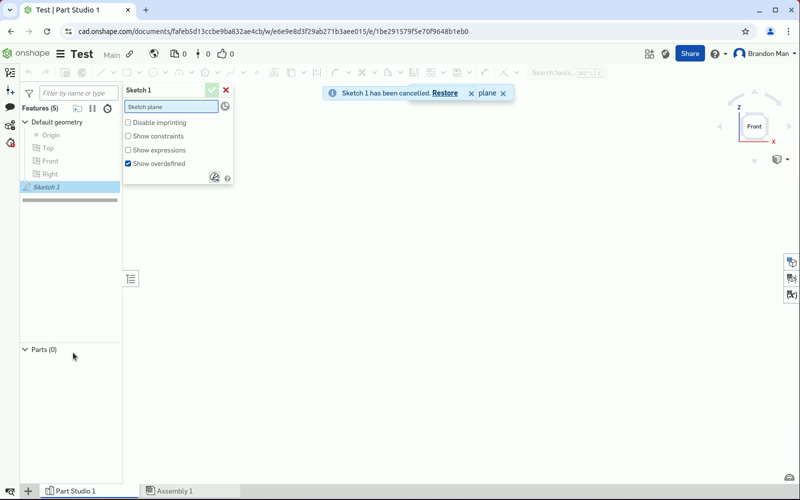
mouse_move(73, 163)
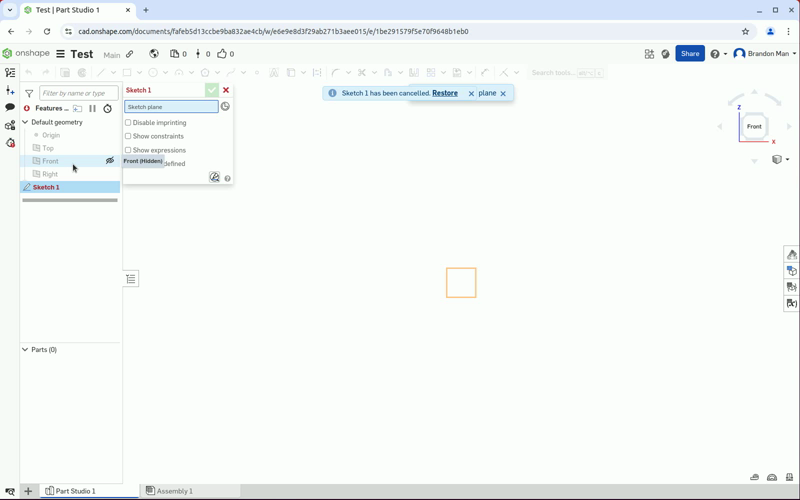
click(73, 163)
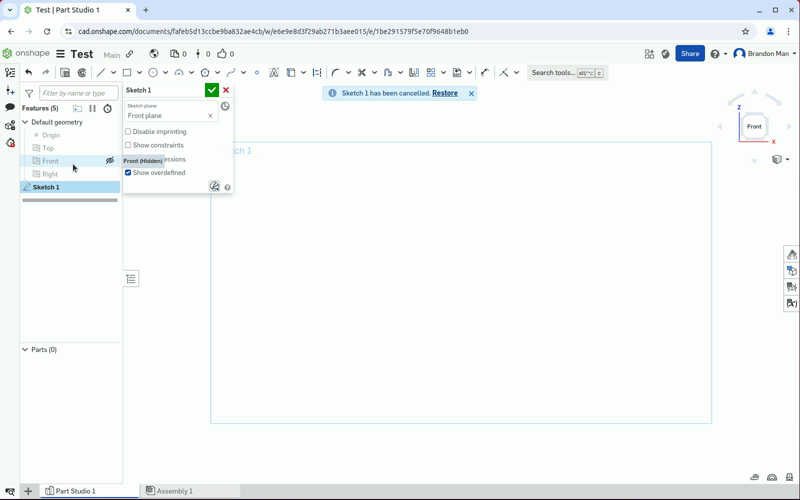
mouse_move(73, 352)
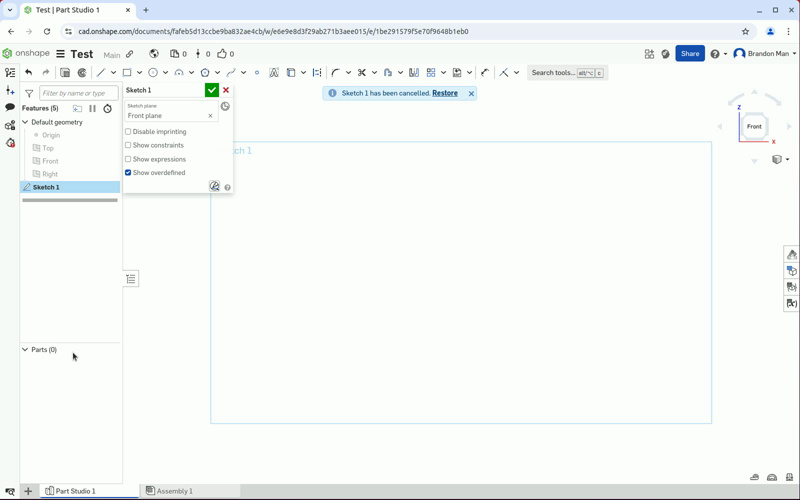
key(y)
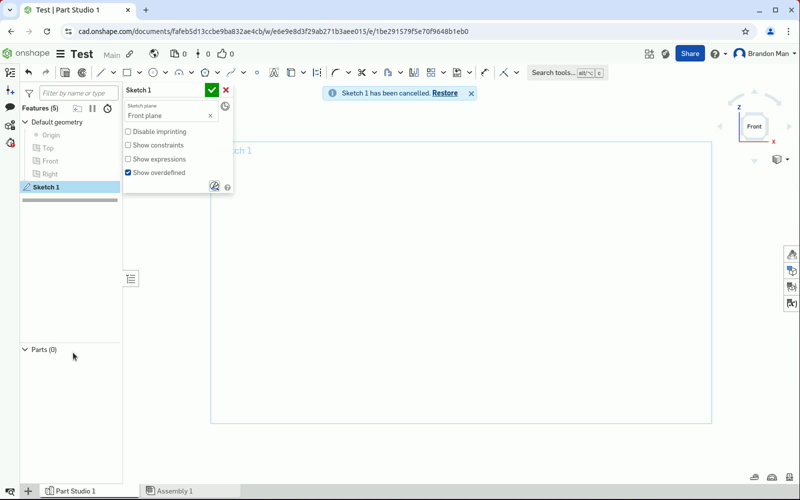
key(c)
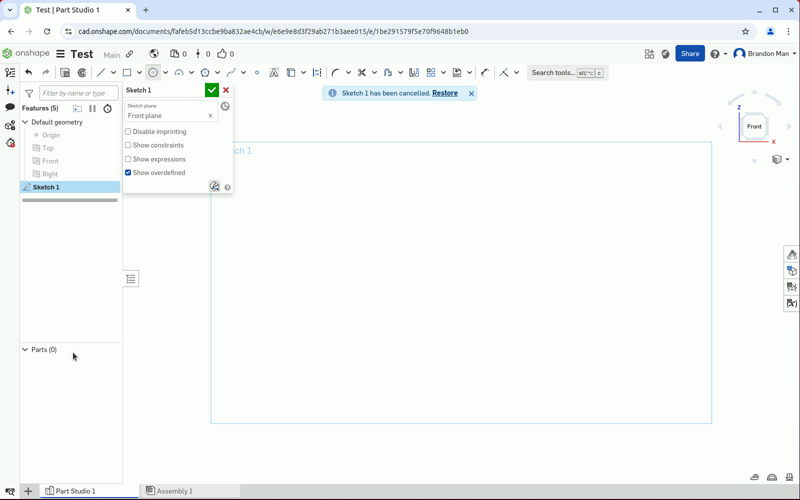
key_down(shift)
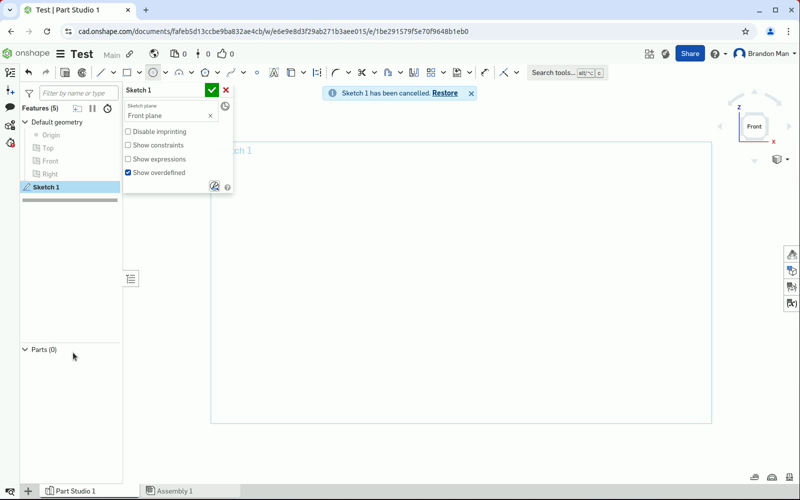
mouse_move(461, 282)
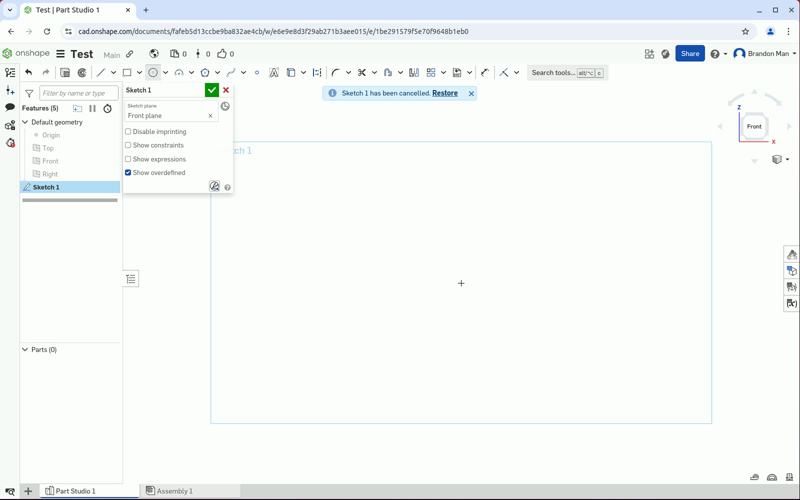
click(461, 282)
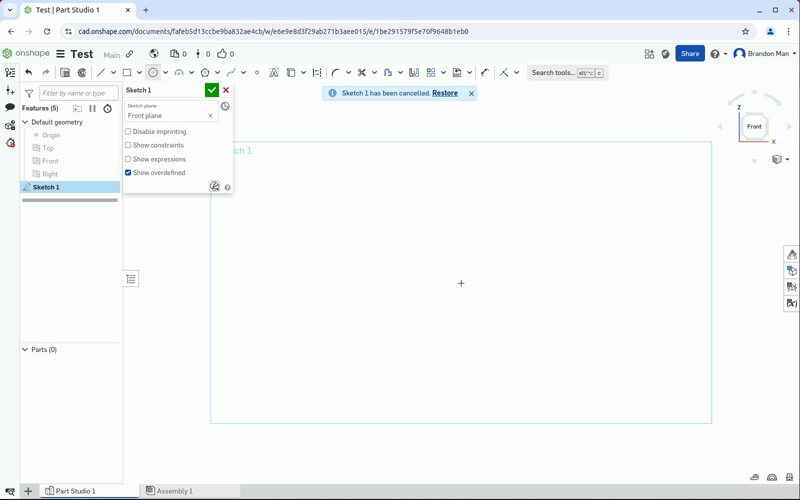
key_up(shift)
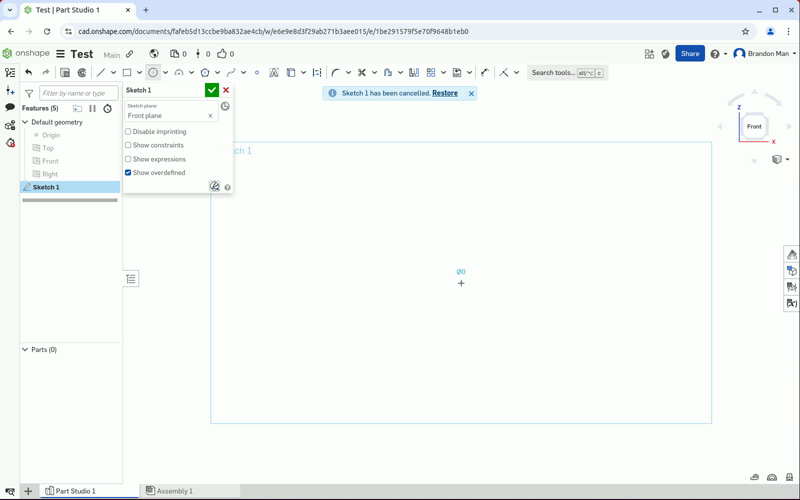
mouse_move(497, 282)
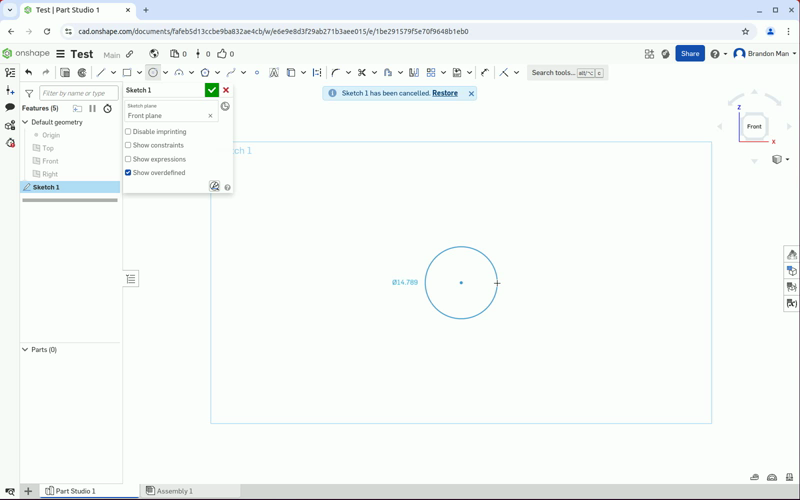
click(497, 282)
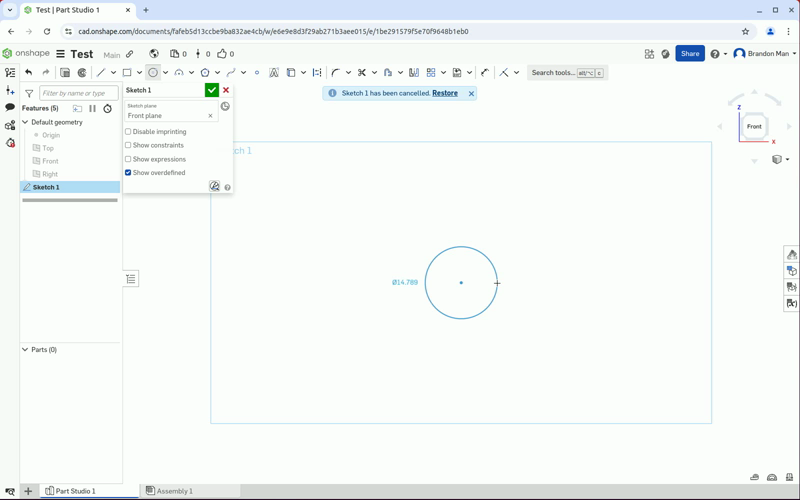
key(esc)
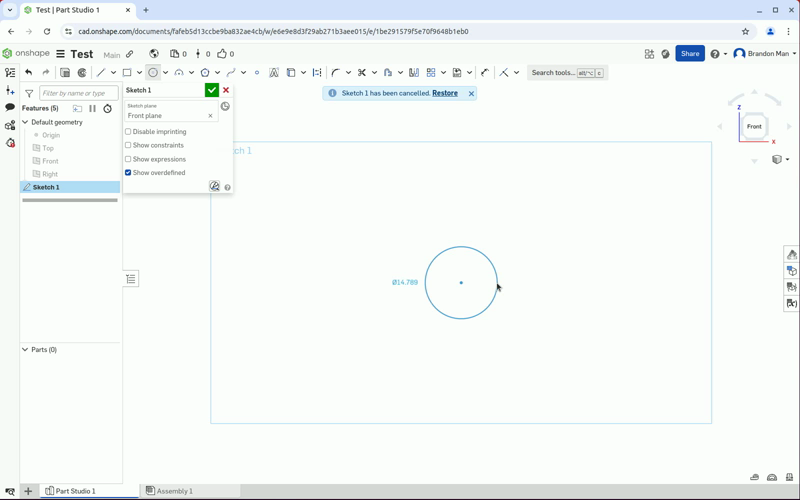
key(c)
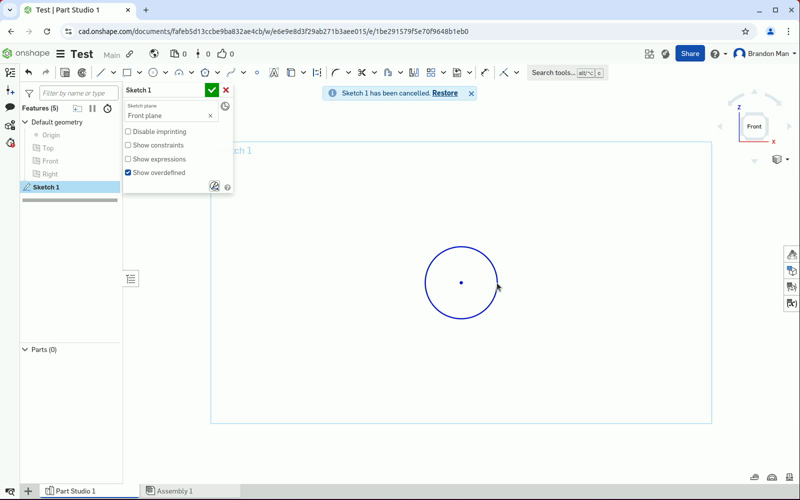
key_down(shift)
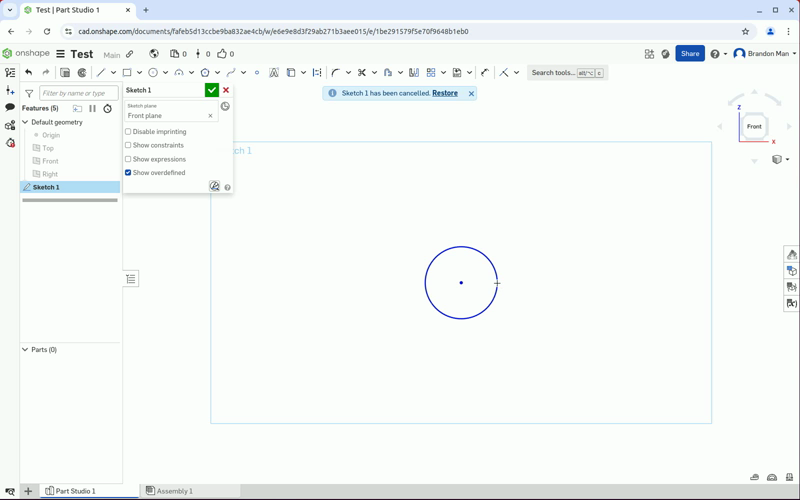
mouse_move(461, 282)
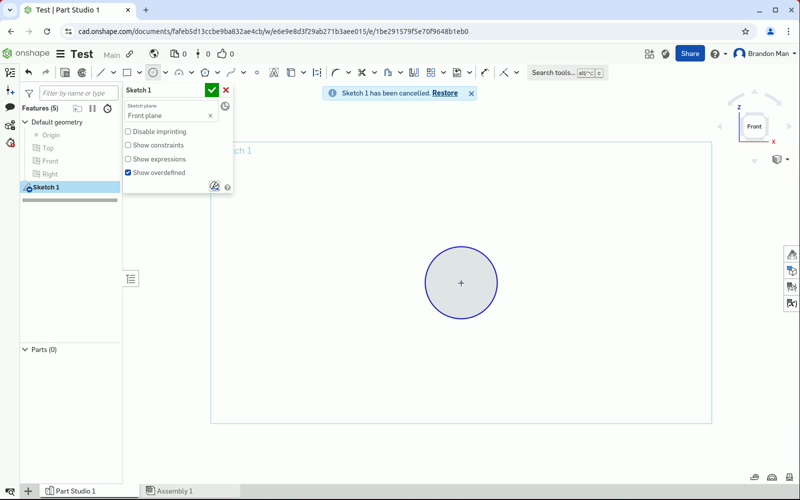
click(461, 282)
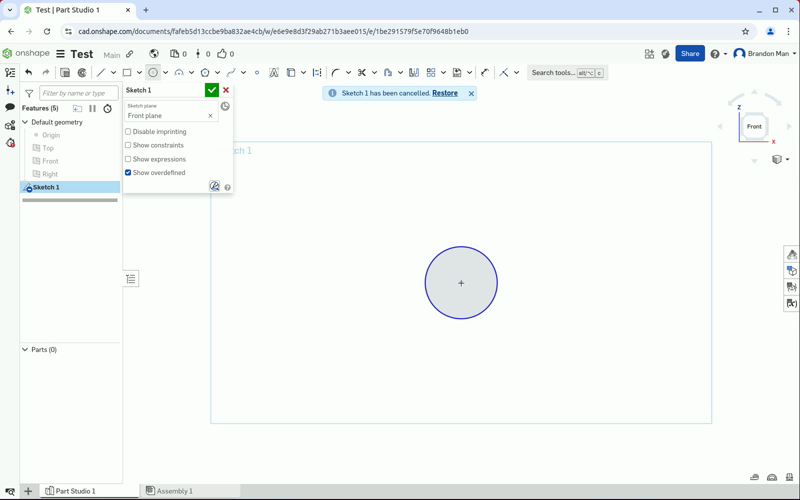
key_up(shift)
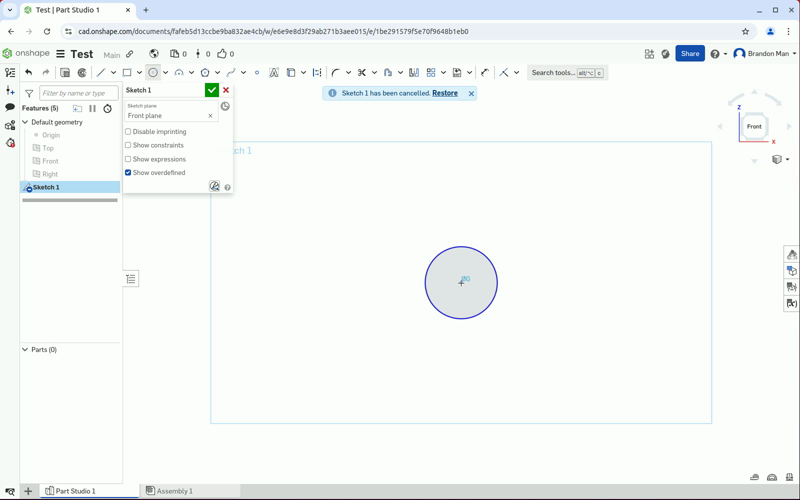
mouse_move(479, 282)
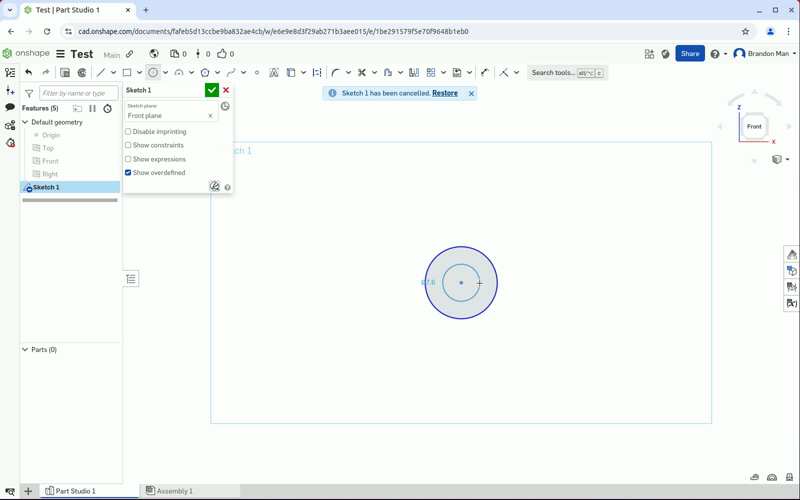
click(479, 282)
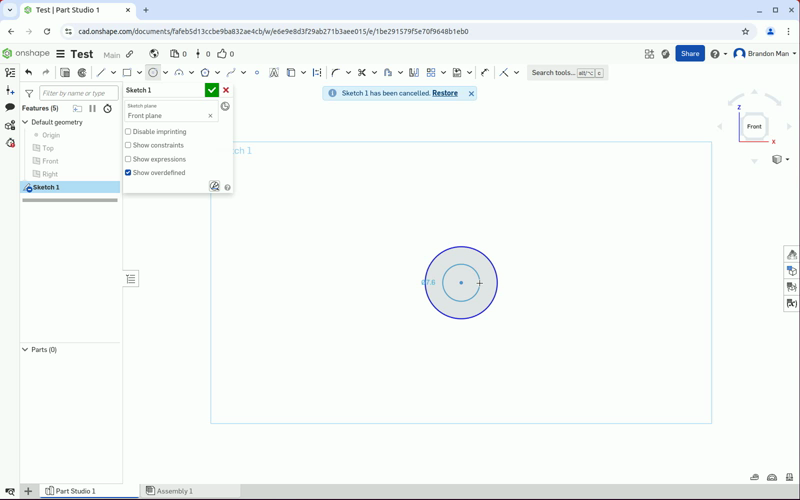
key(esc)
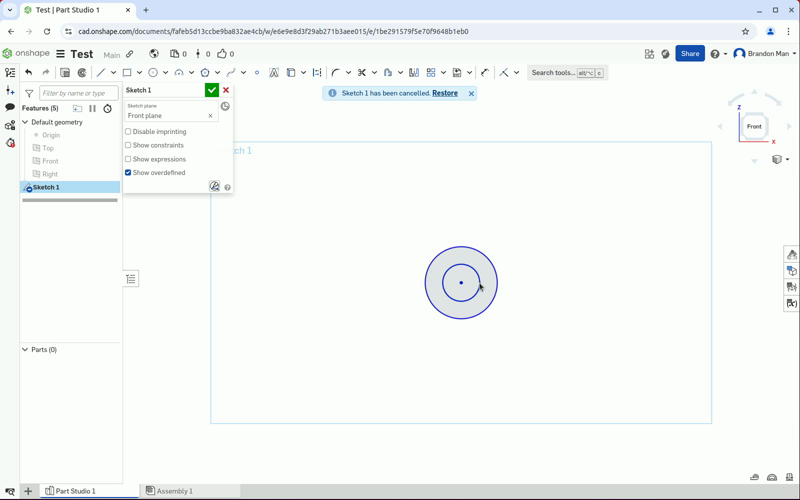
mouse_move(464, 252)
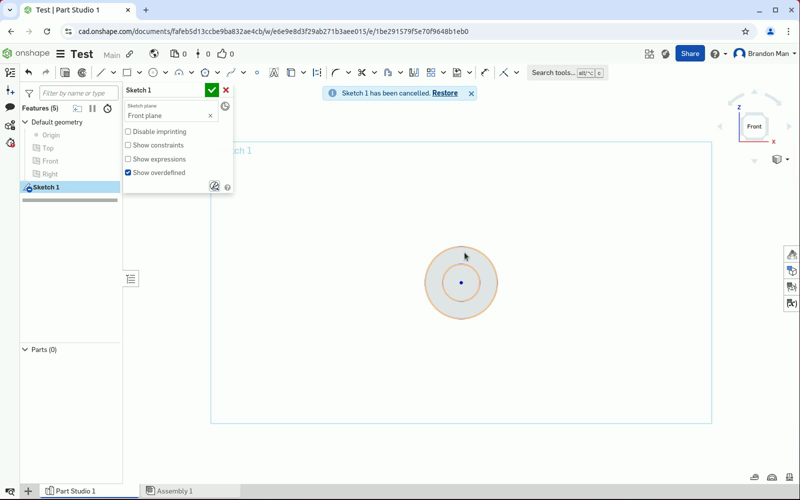
click(464, 252)
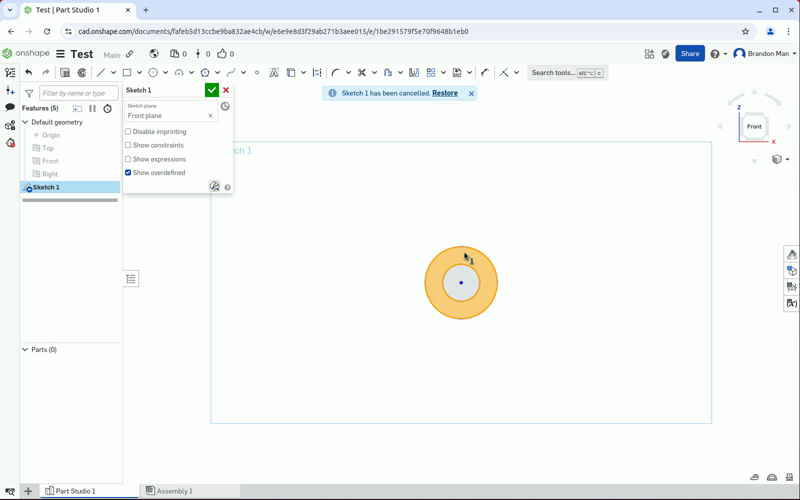
mouse_move(73, 352)
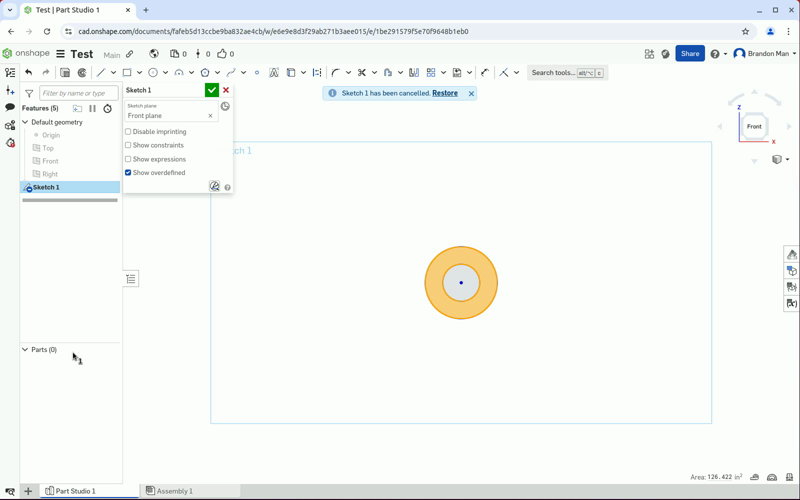
key(shift+y)
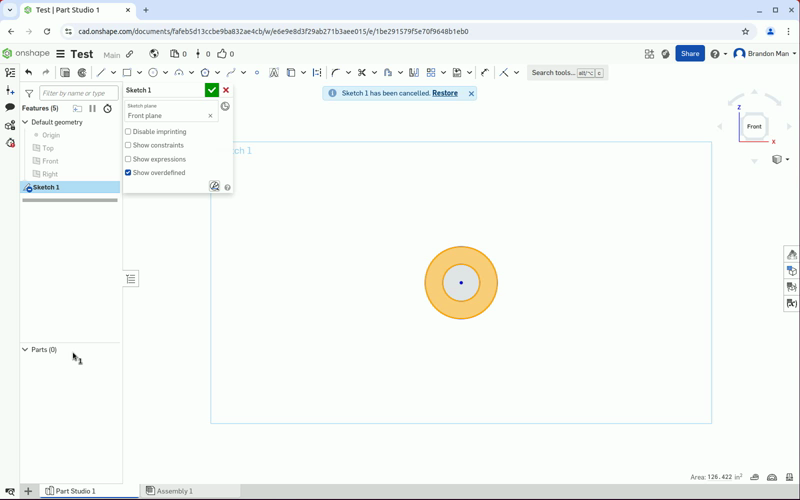
key(shift+e)
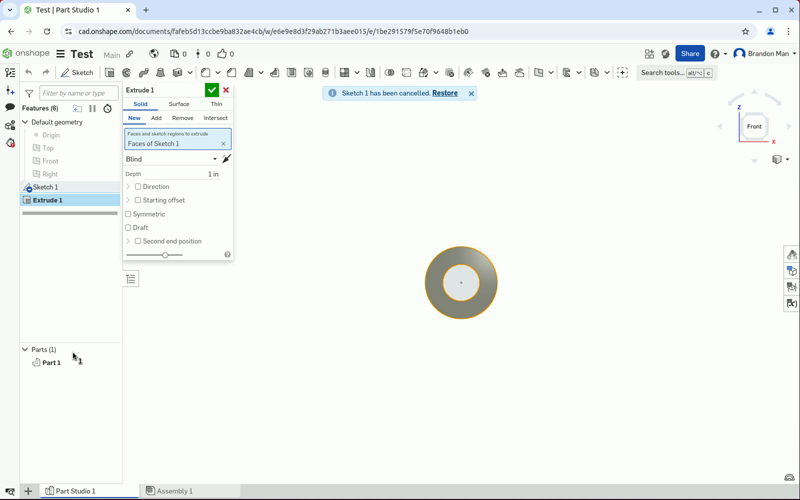
mouse_move(143, 106)
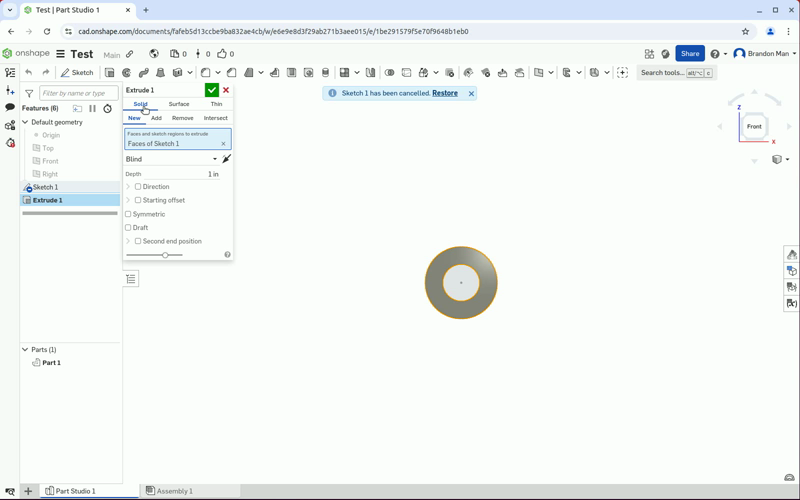
click(143, 106)
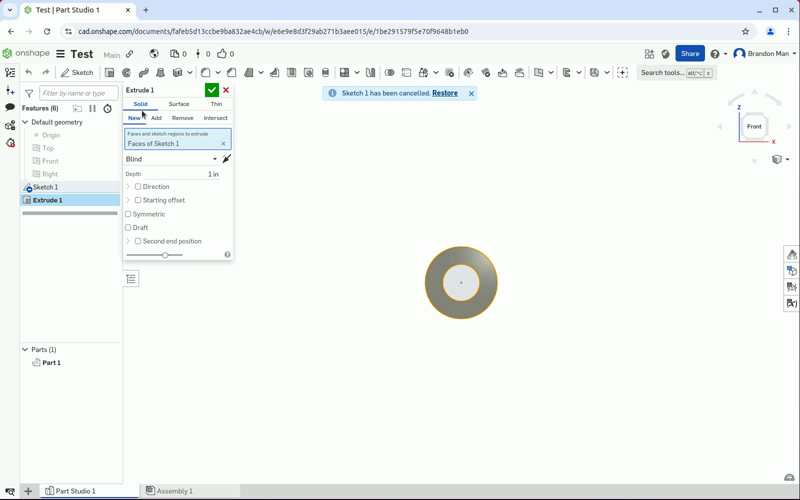
mouse_move(137, 120)
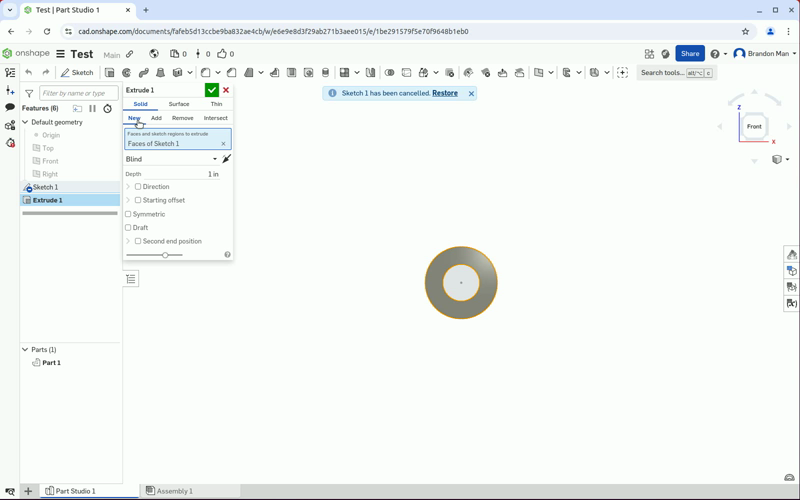
click(137, 120)
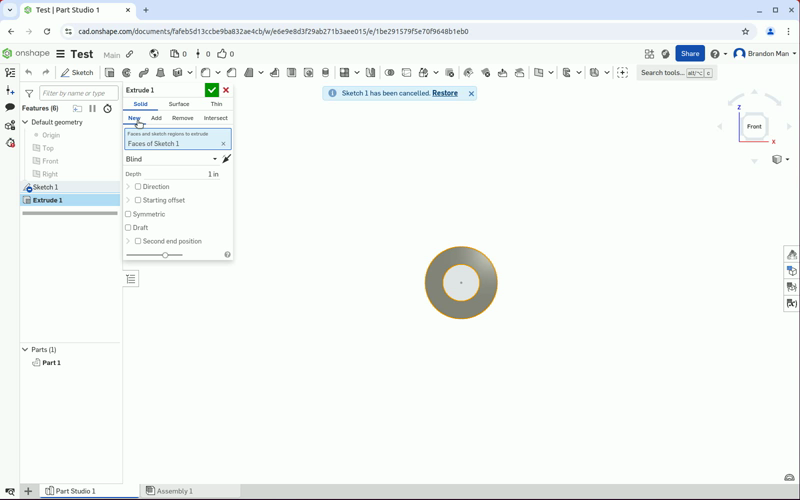
key(tab, 4)
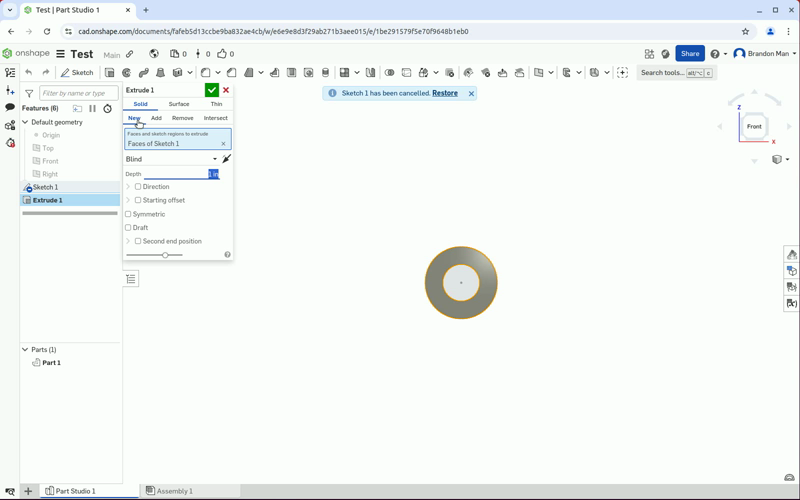
text(3.129)
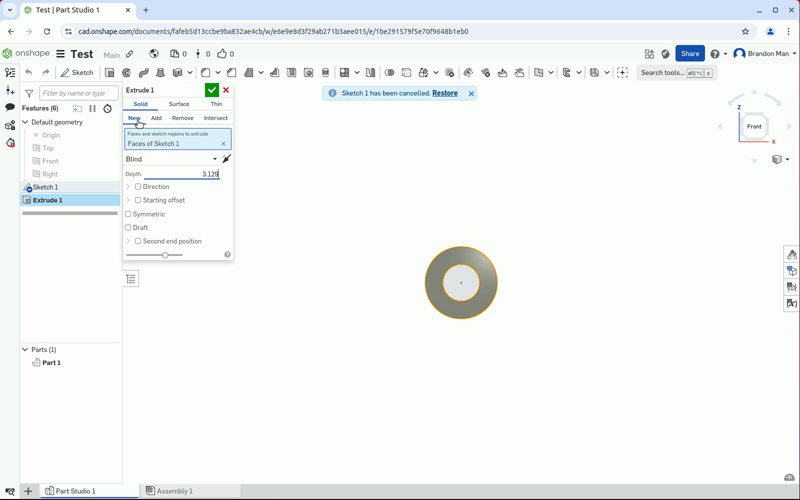
key(enter)
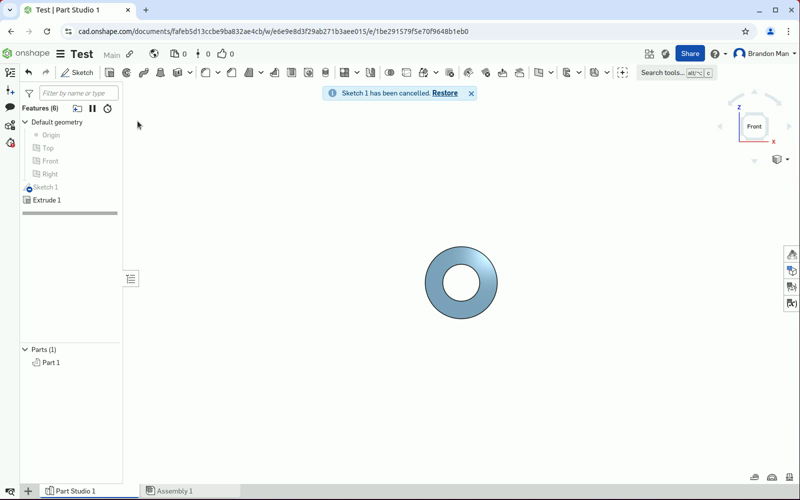
key(shift+h)
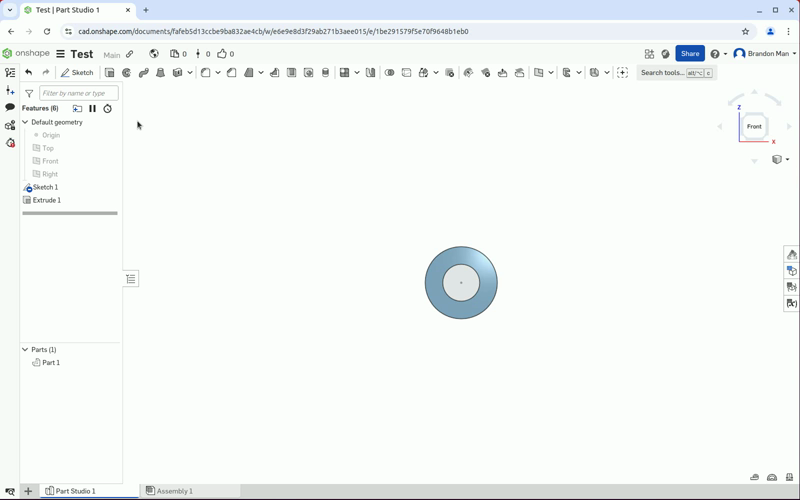
key(shift+h)
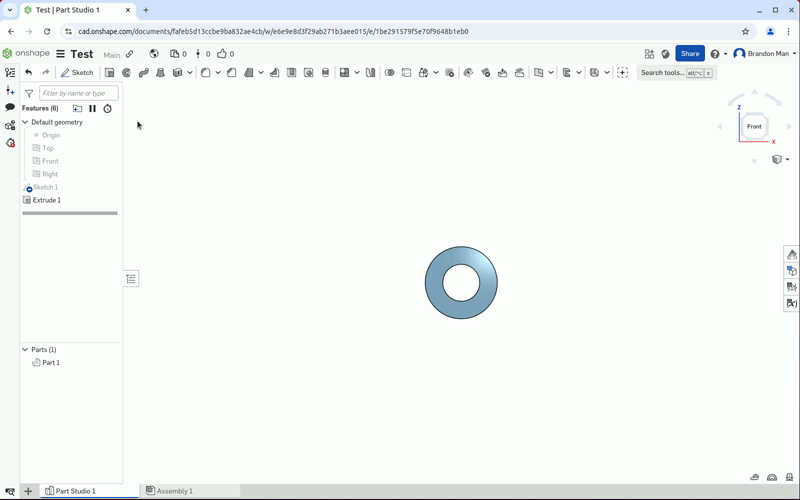
mouse_move(73, 189)
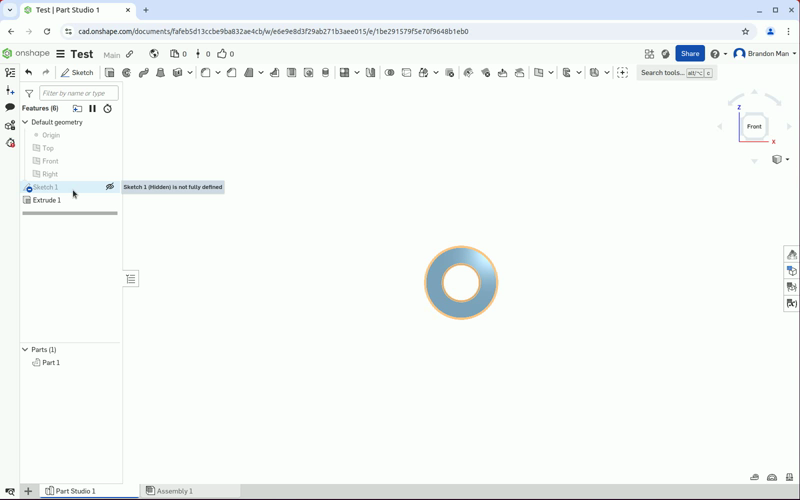
click(73, 189)
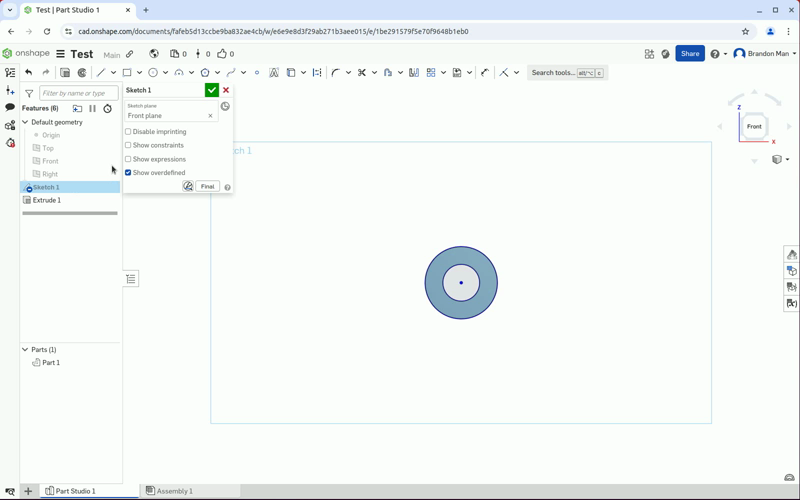
mouse_move(229, 92)
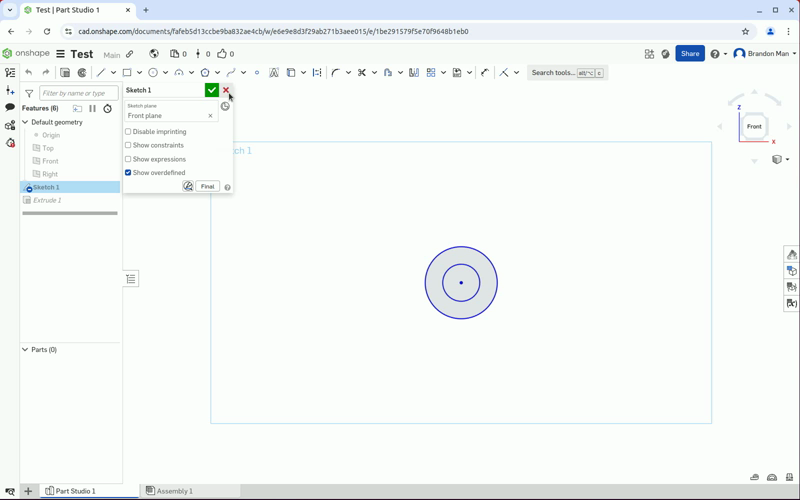
click(229, 92)
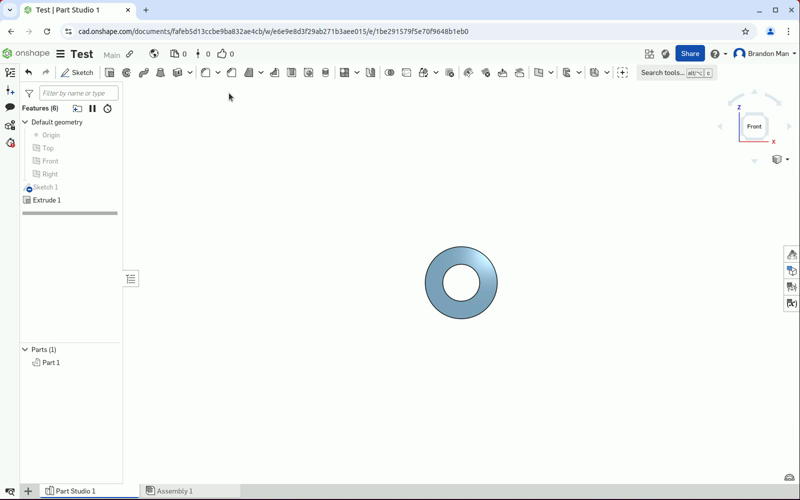
mouse_move(541, 75)
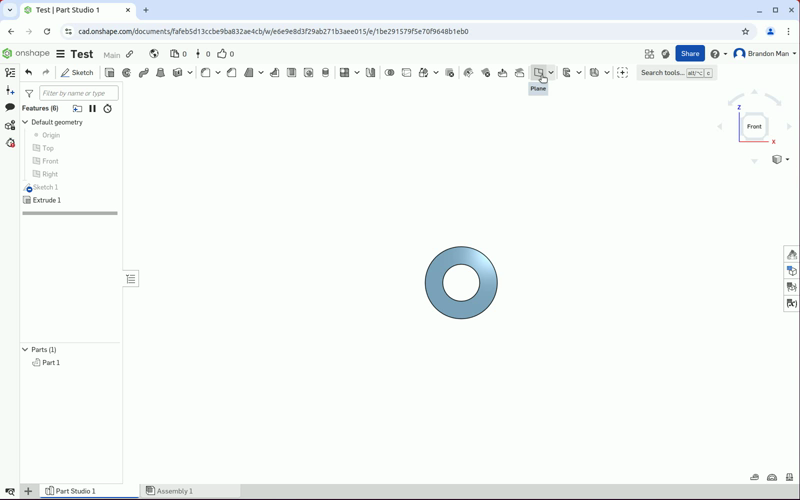
click(541, 75)
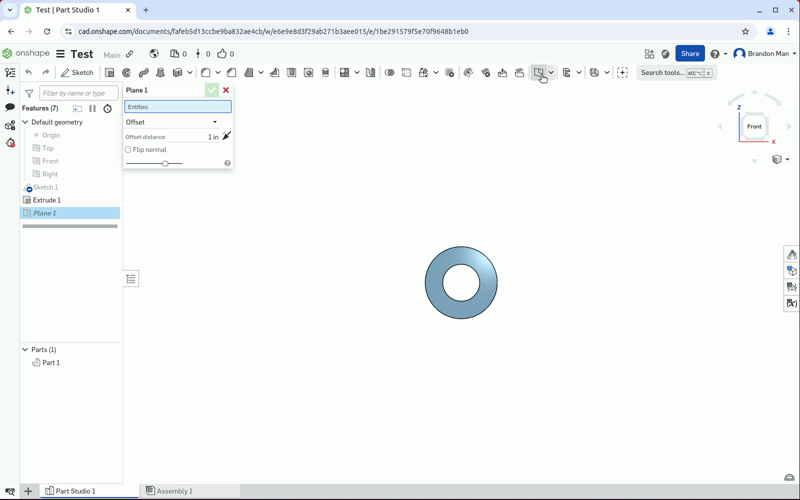
mouse_move(73, 163)
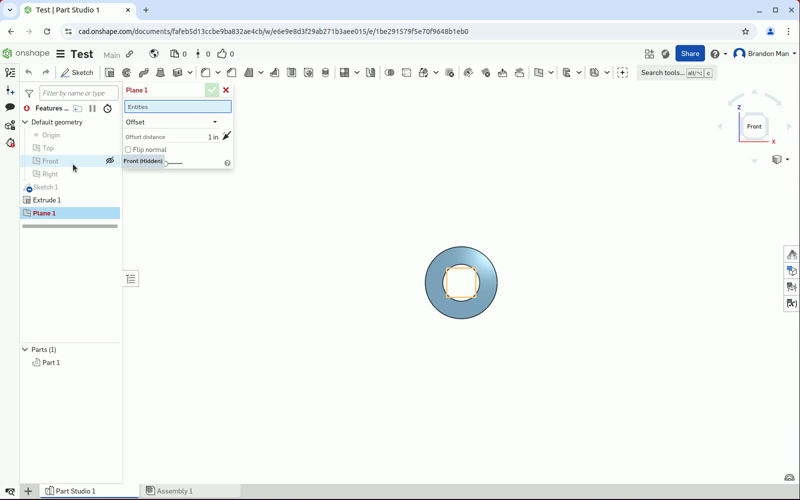
click(73, 163)
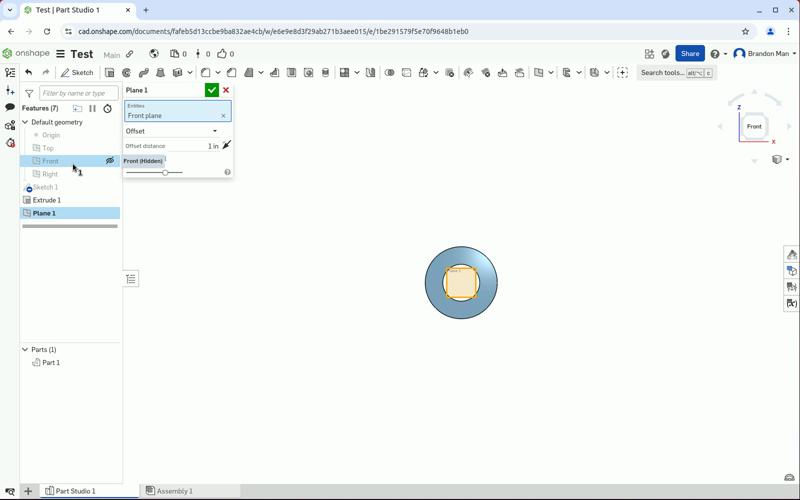
key(tab, 2)
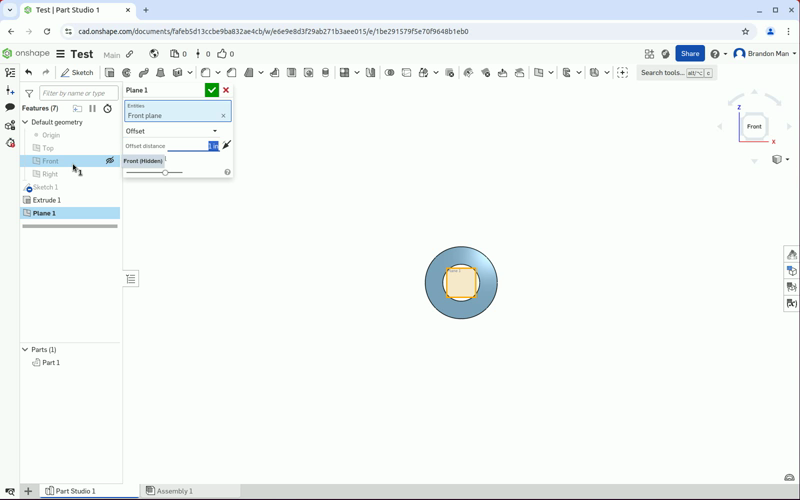
text(3.143)
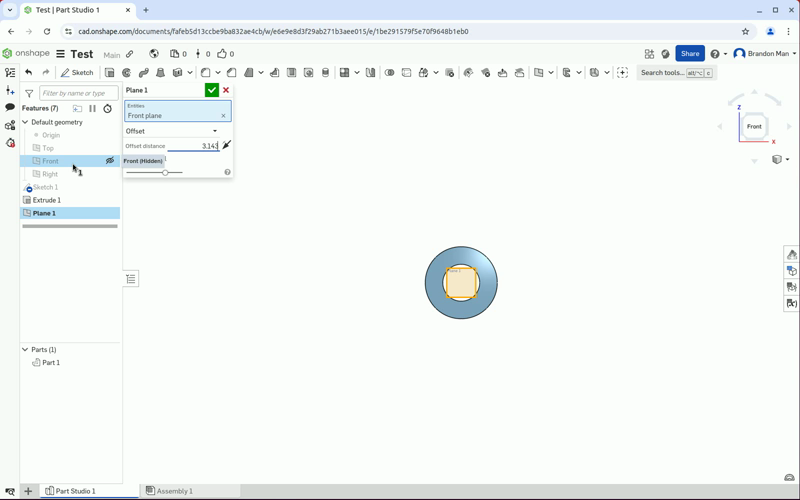
key(enter, 2)
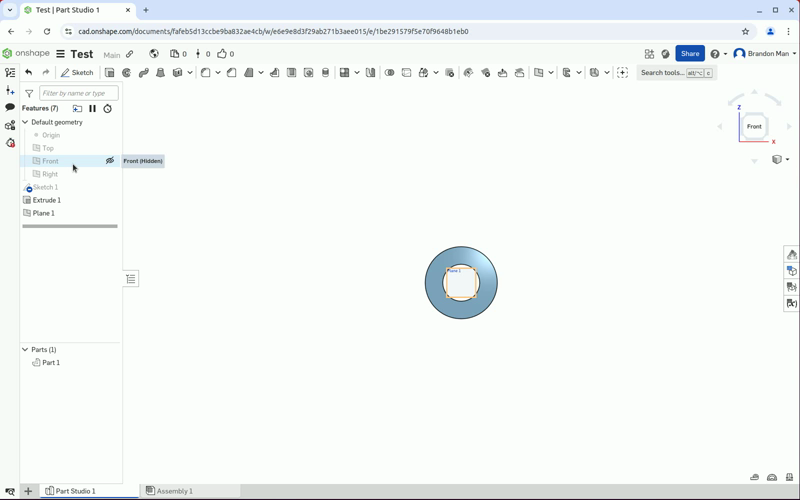
key(shift+s)
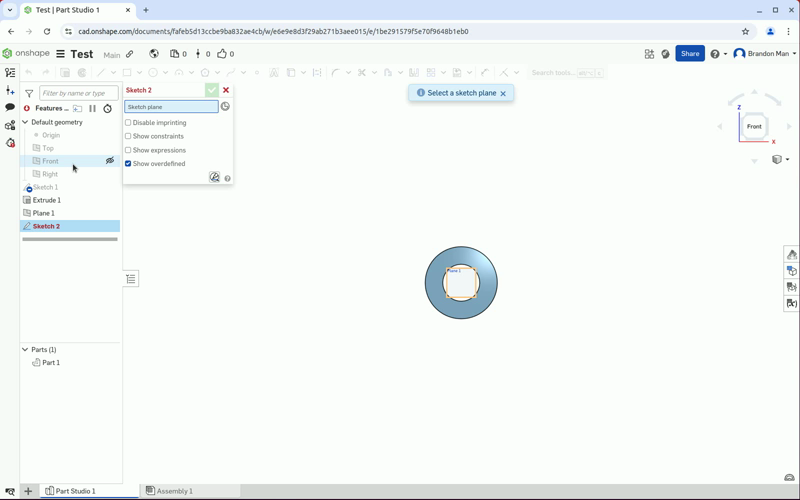
mouse_move(73, 215)
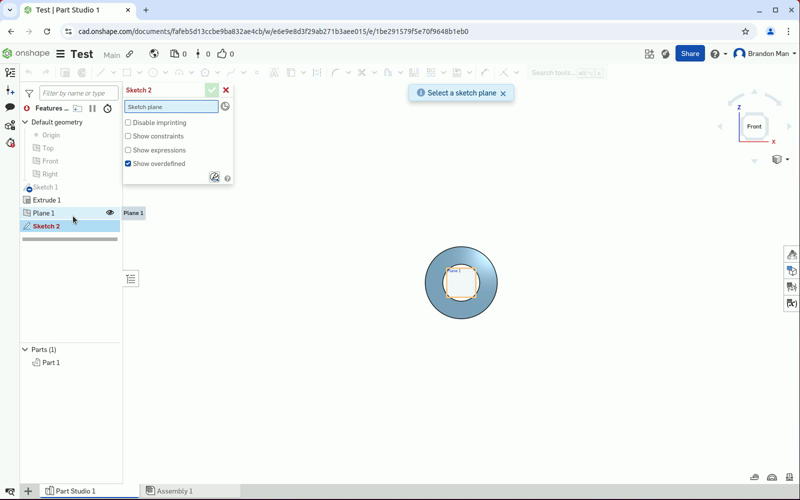
click(73, 215)
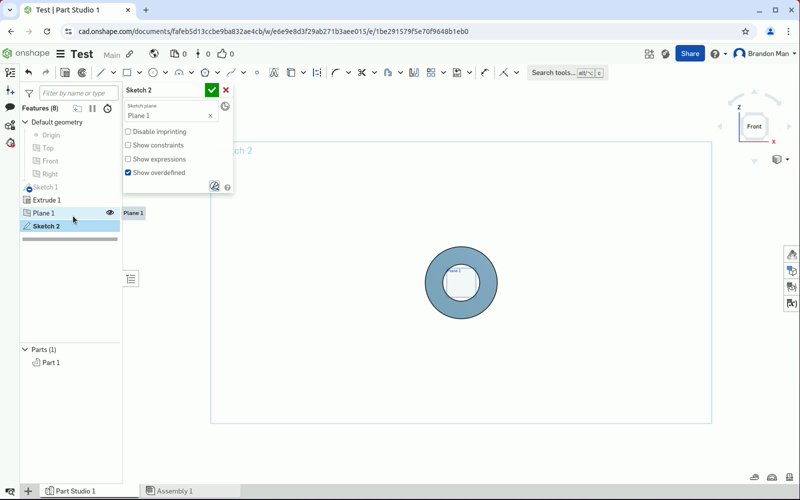
mouse_move(73, 352)
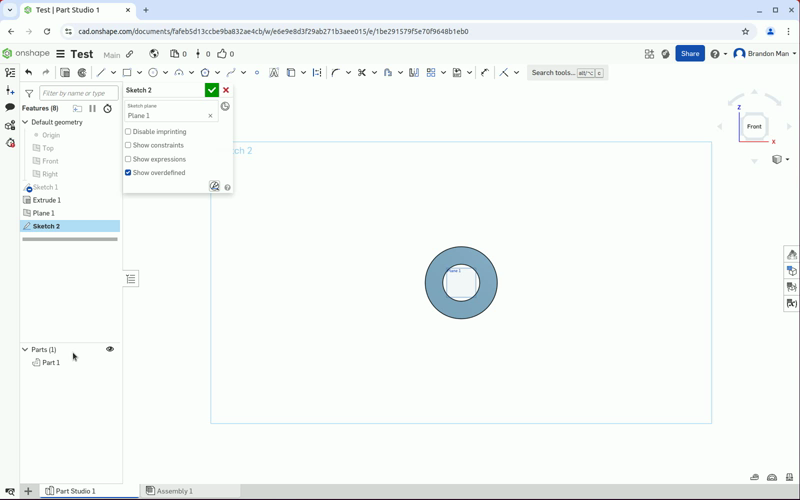
key(y)
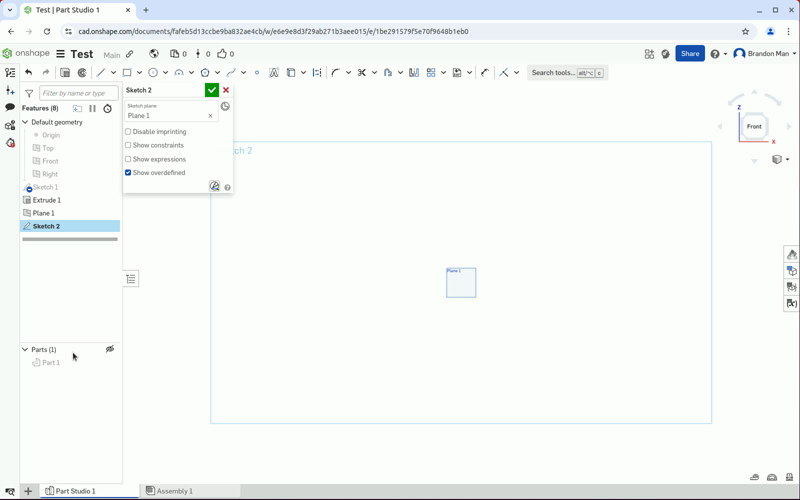
key(c)
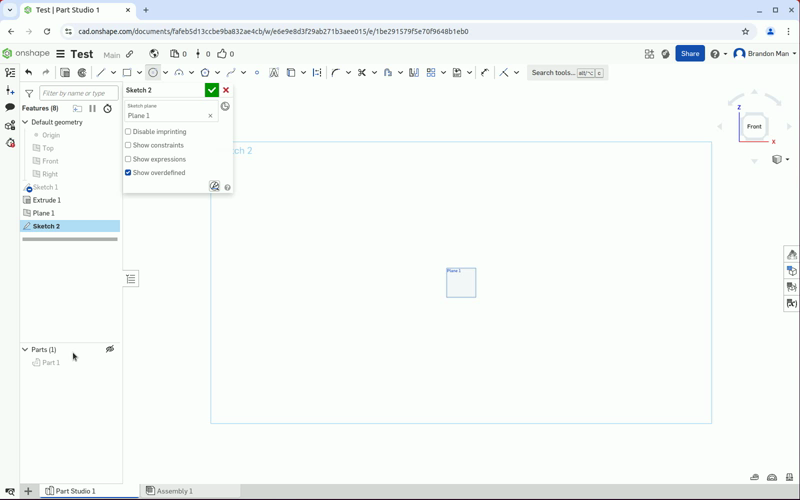
key_down(shift)
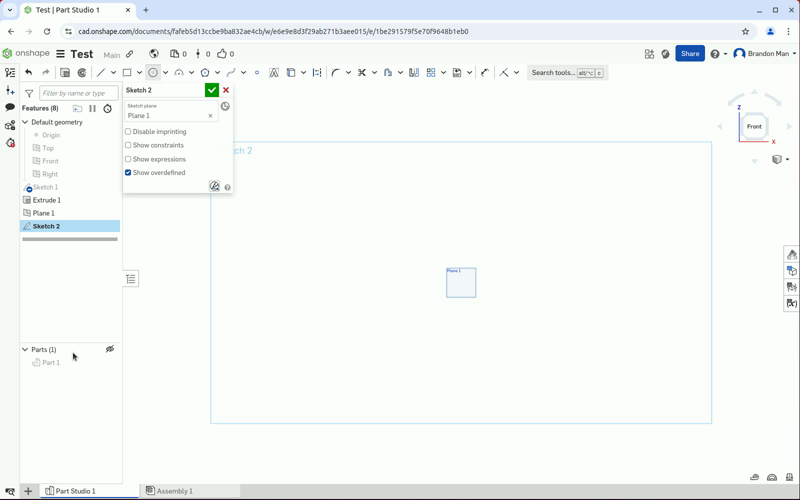
mouse_move(461, 282)
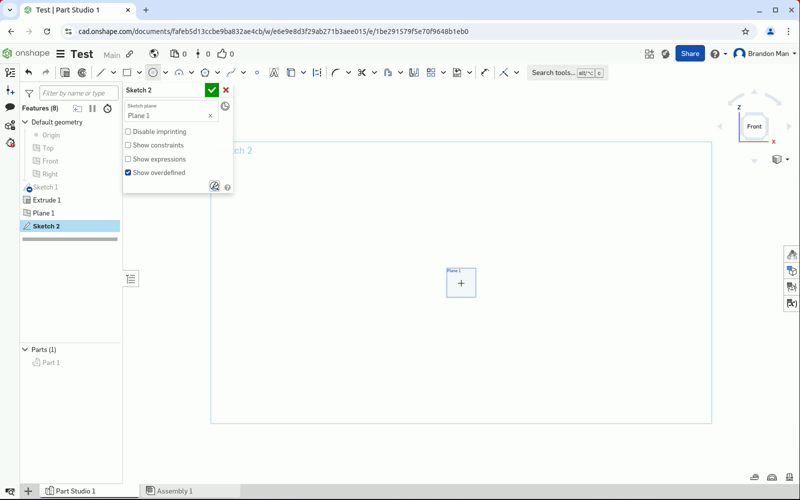
click(461, 282)
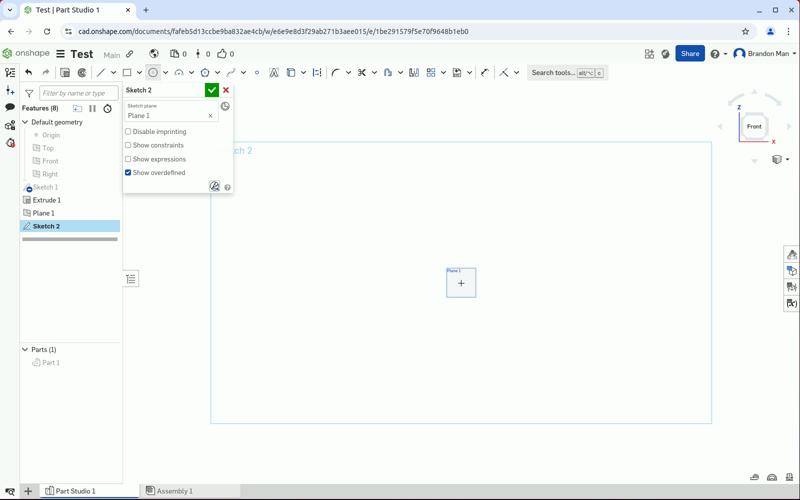
key_up(shift)
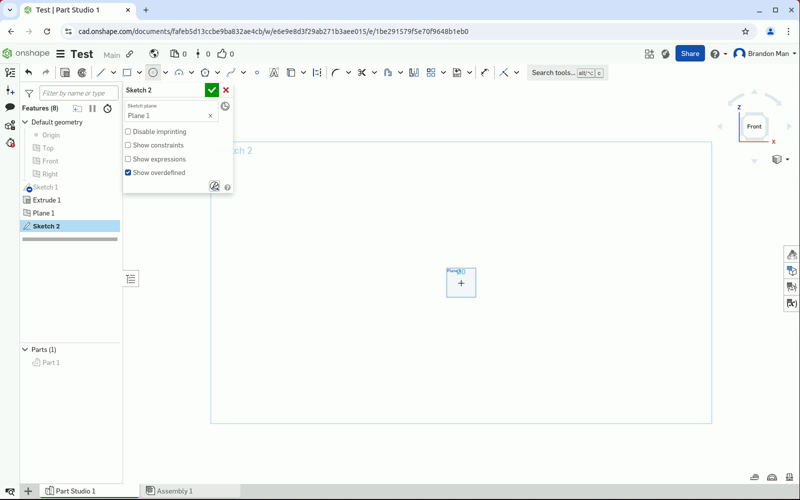
mouse_move(494, 282)
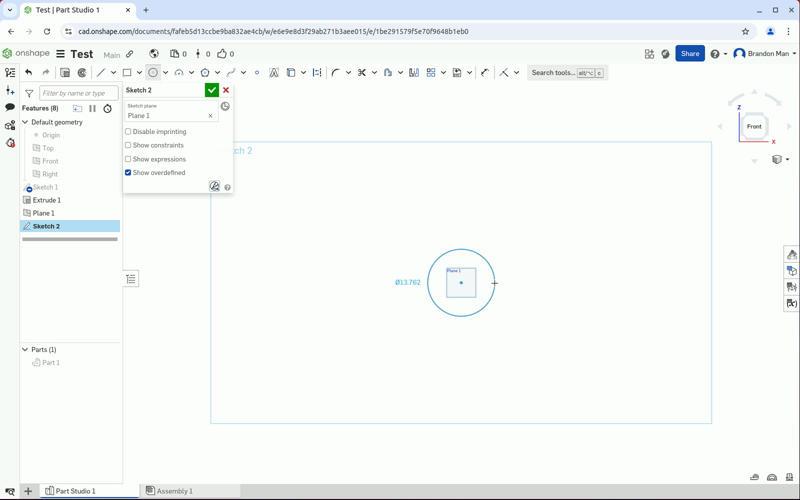
click(494, 282)
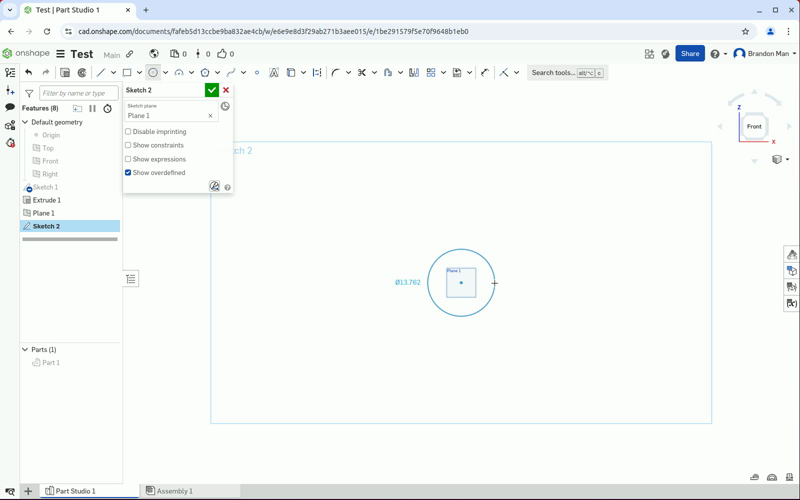
key(esc)
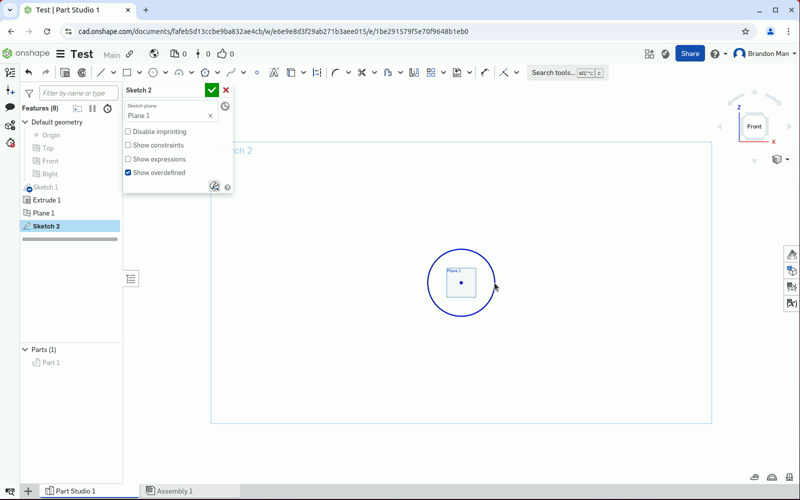
key(c)
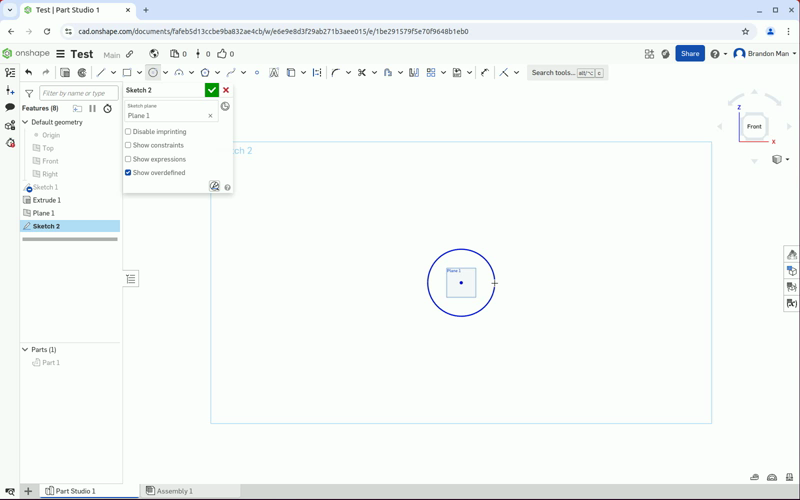
key_down(shift)
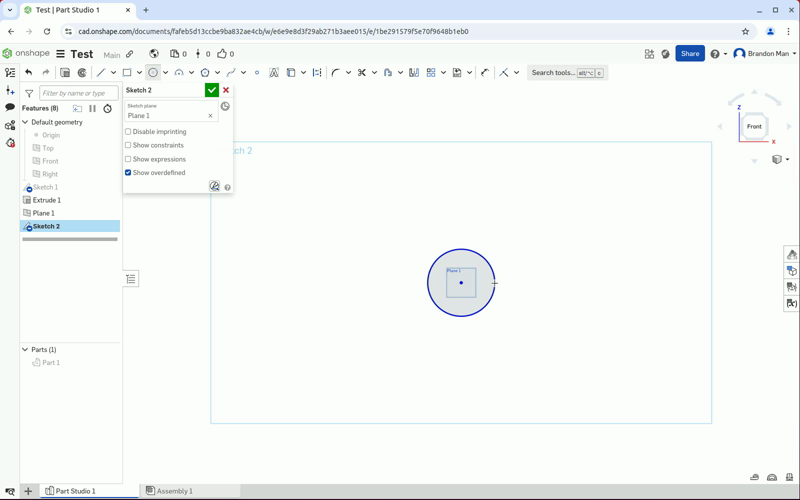
mouse_move(461, 282)
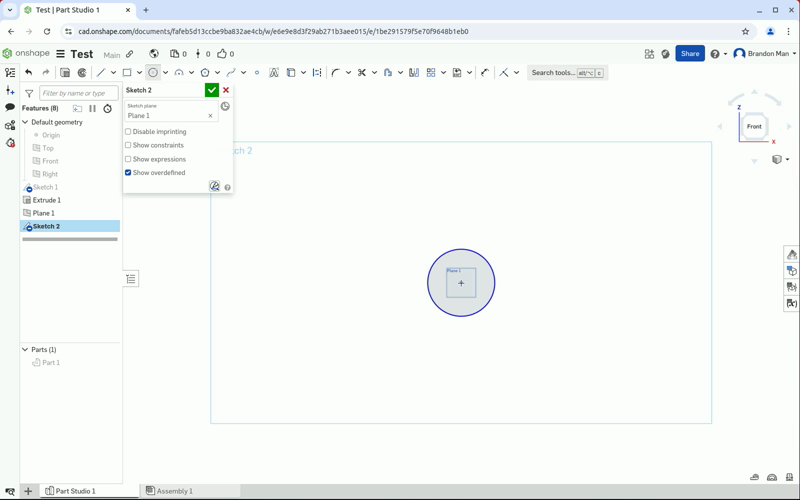
click(461, 282)
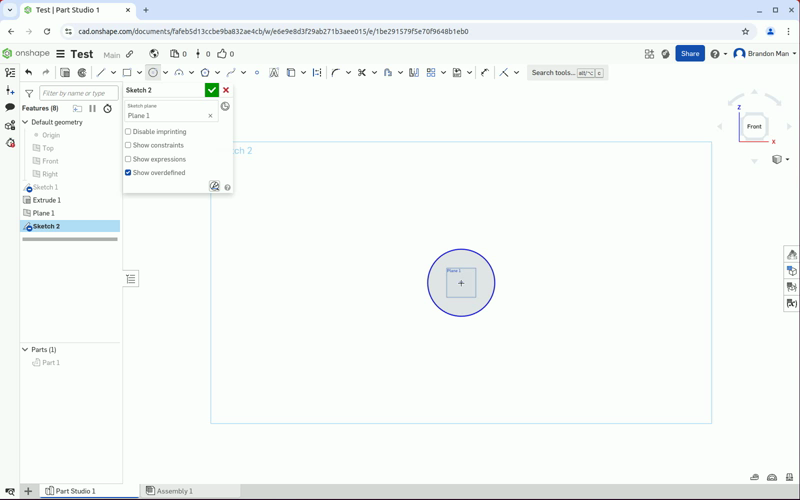
key_up(shift)
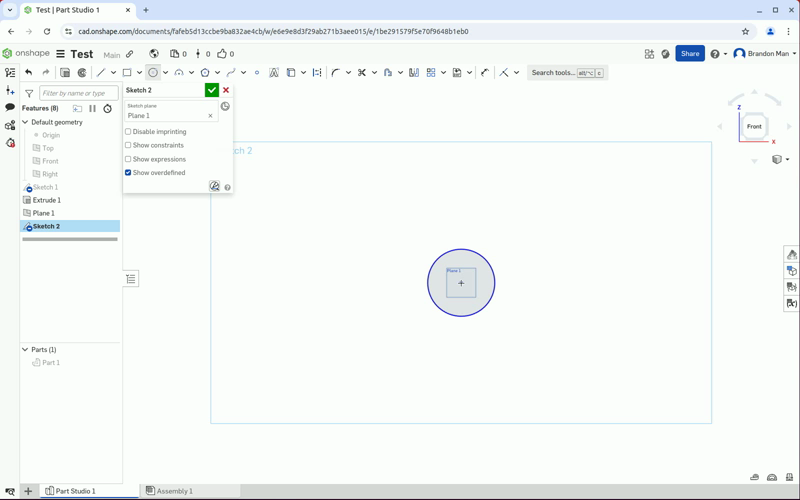
mouse_move(480, 282)
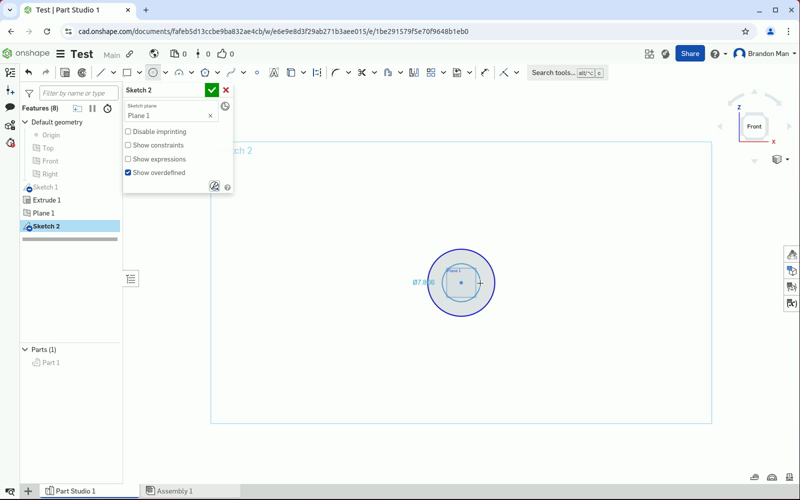
click(480, 282)
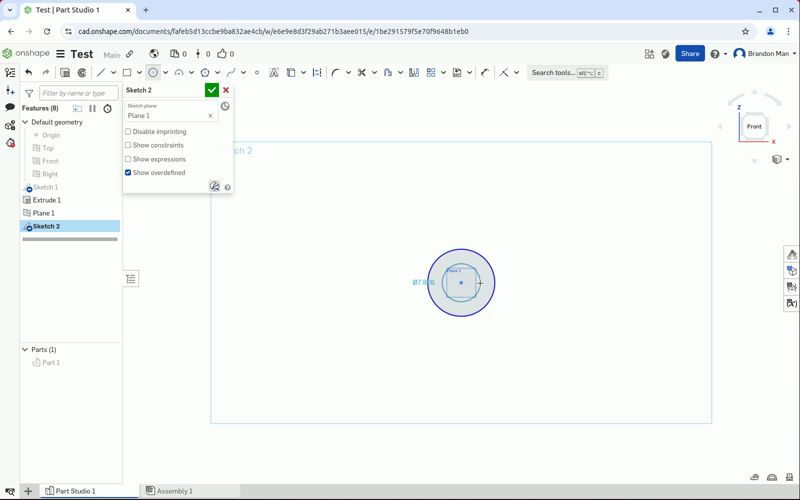
key(esc)
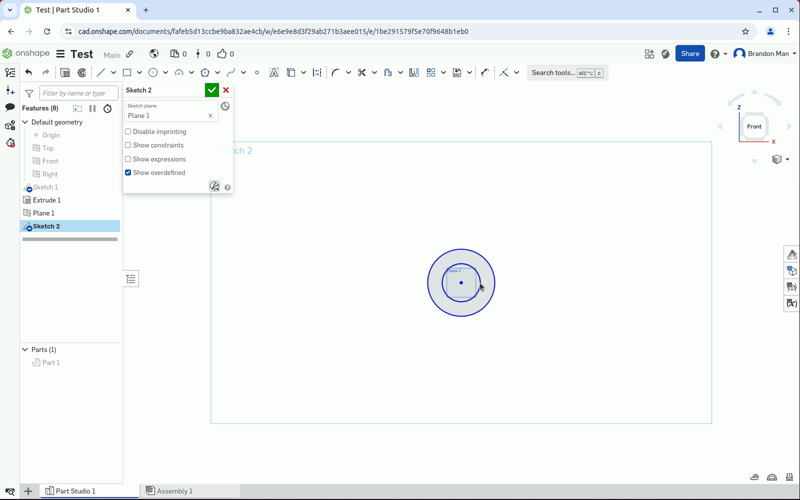
mouse_move(482, 300)
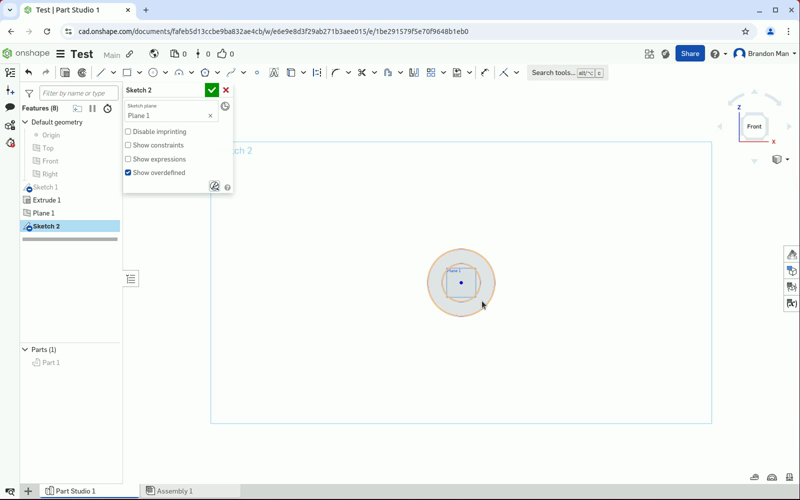
click(482, 300)
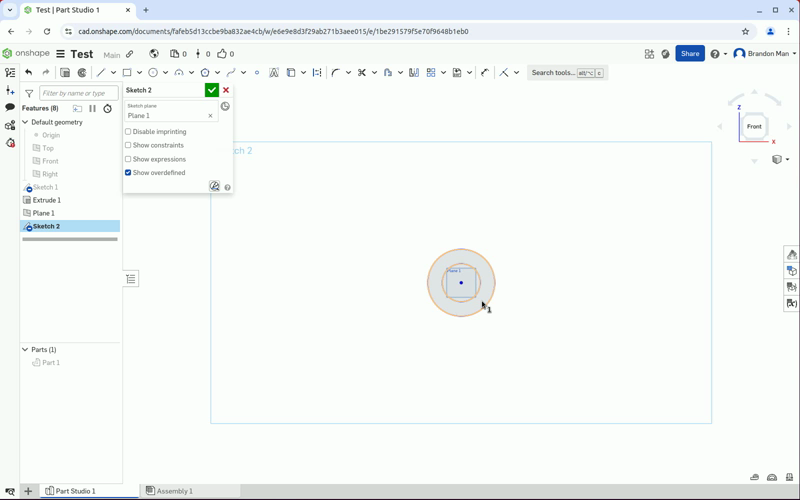
mouse_move(73, 352)
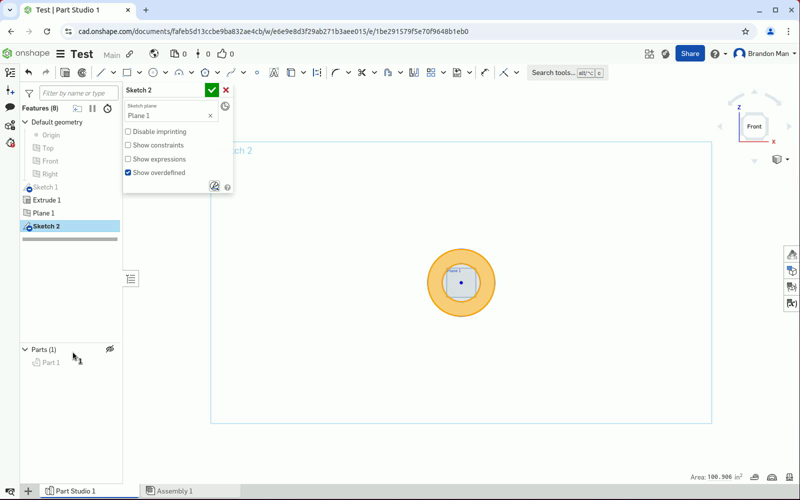
key(shift+y)
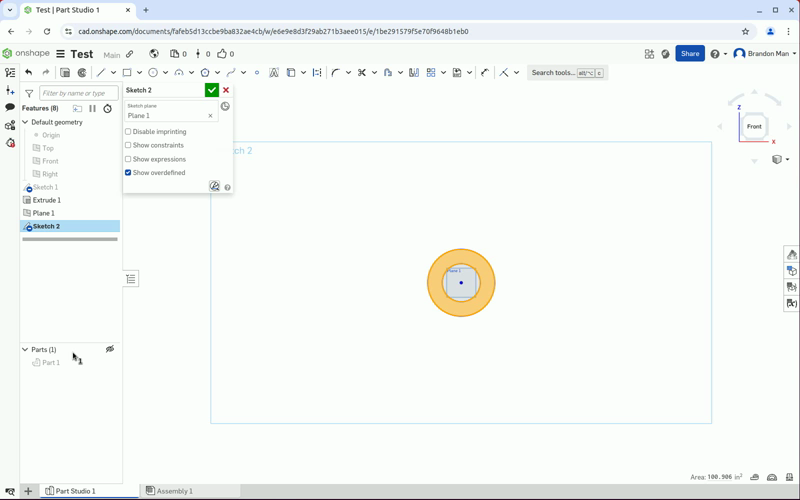
key(shift+e)
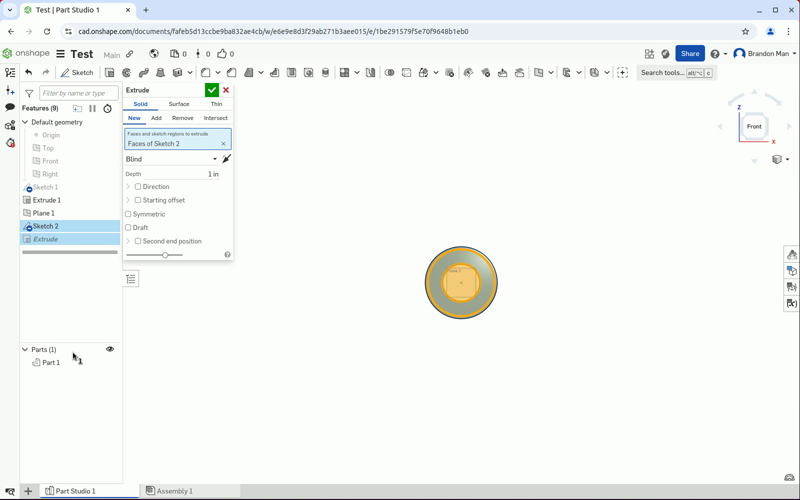
mouse_move(143, 106)
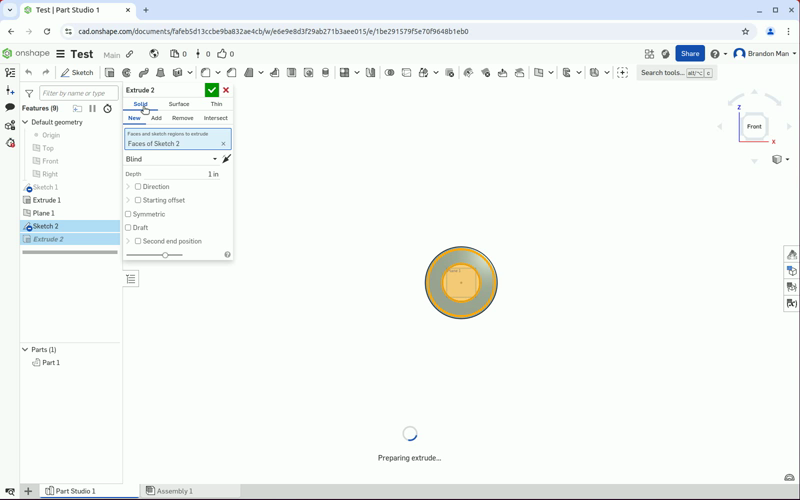
click(143, 106)
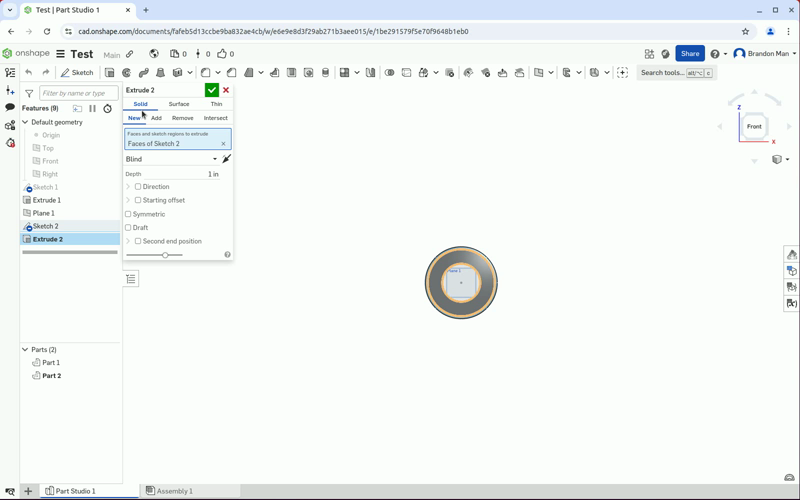
mouse_move(137, 120)
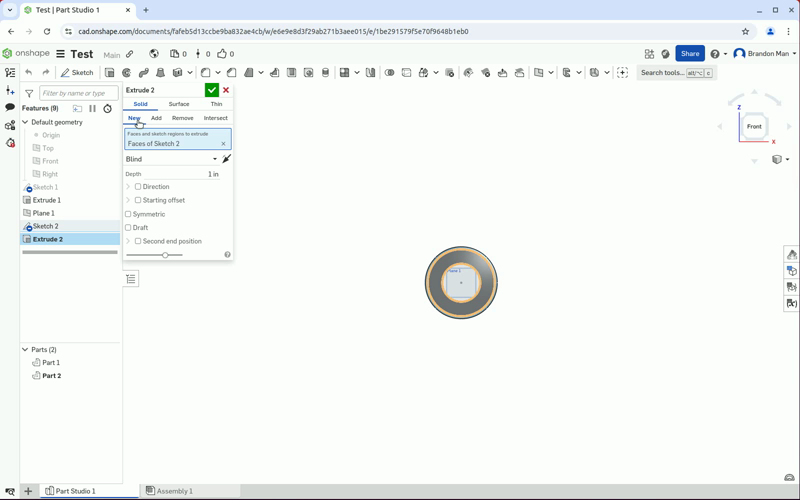
click(137, 120)
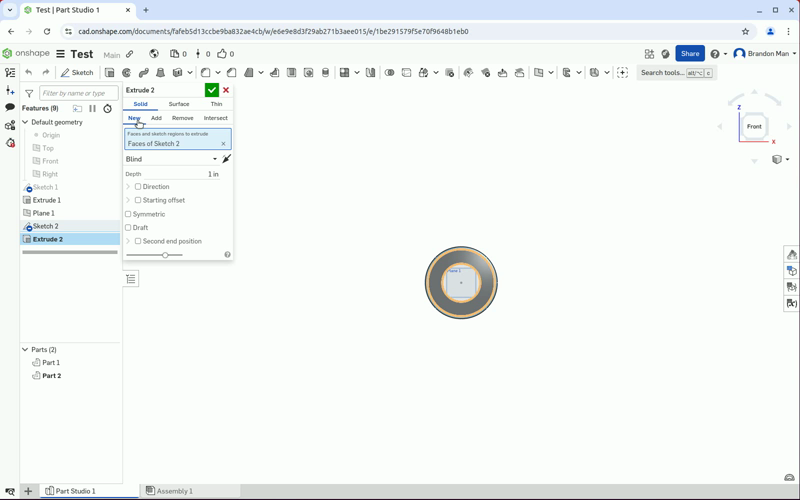
key(tab, 4)
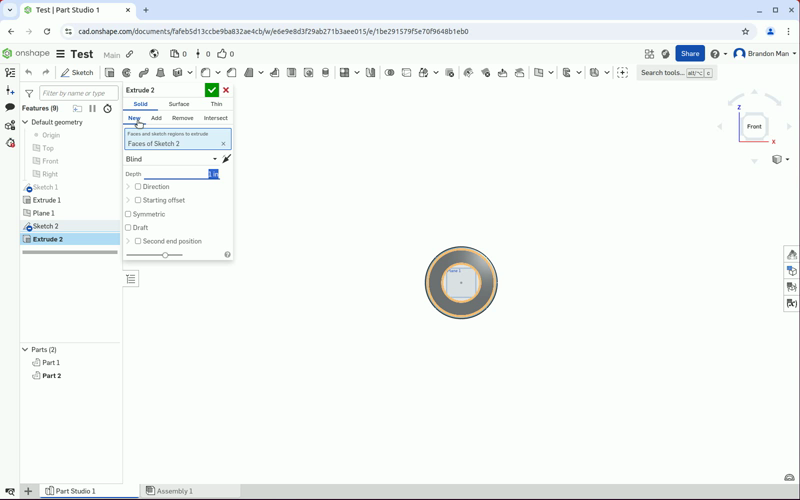
text(0.963)
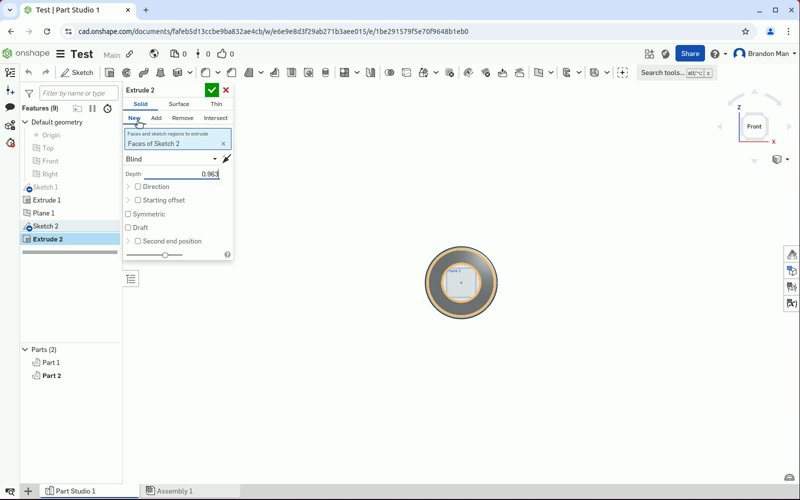
key(enter)
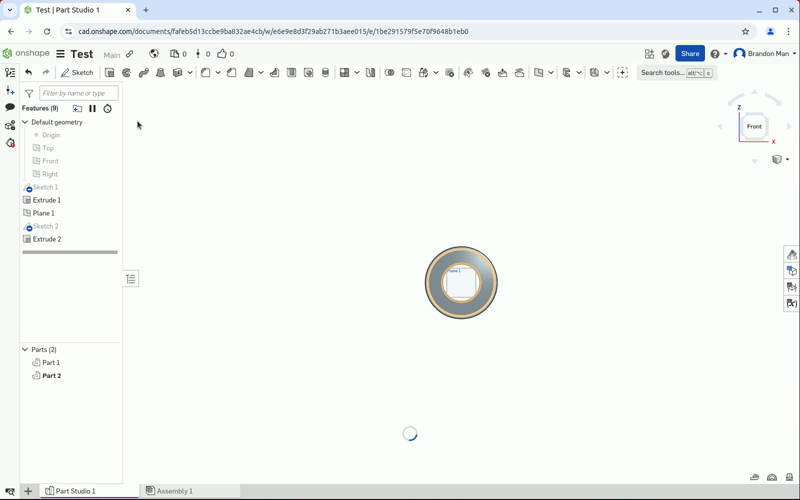
key(shift+h)
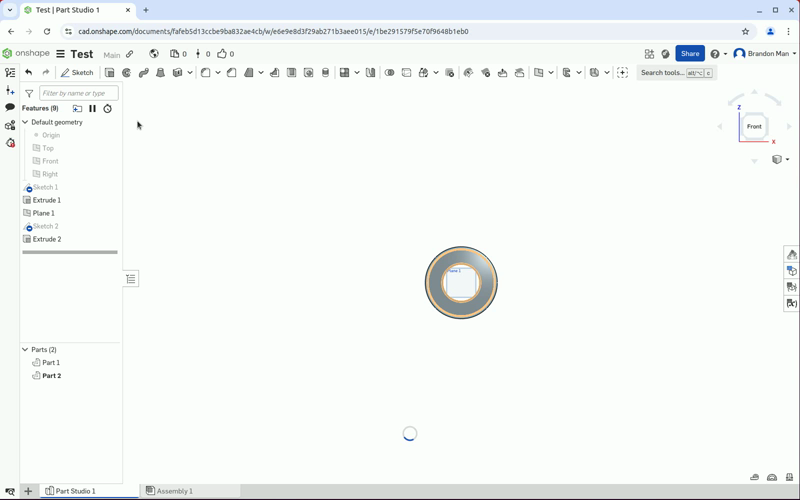
key(shift+h)
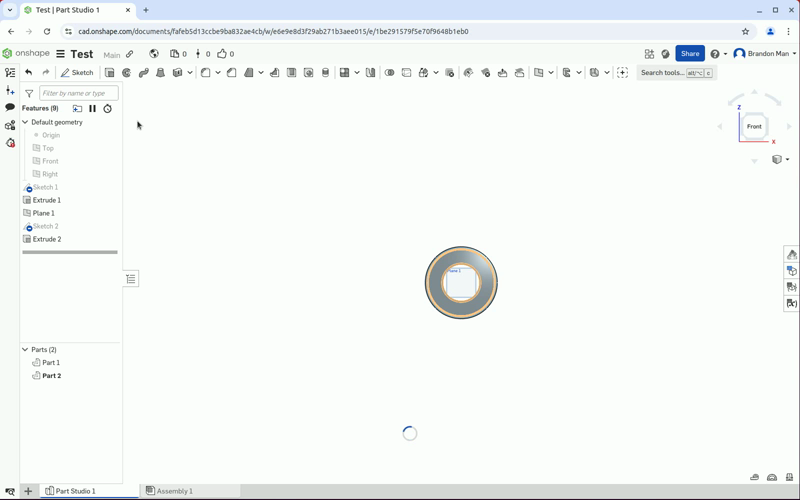
key(shift+7)
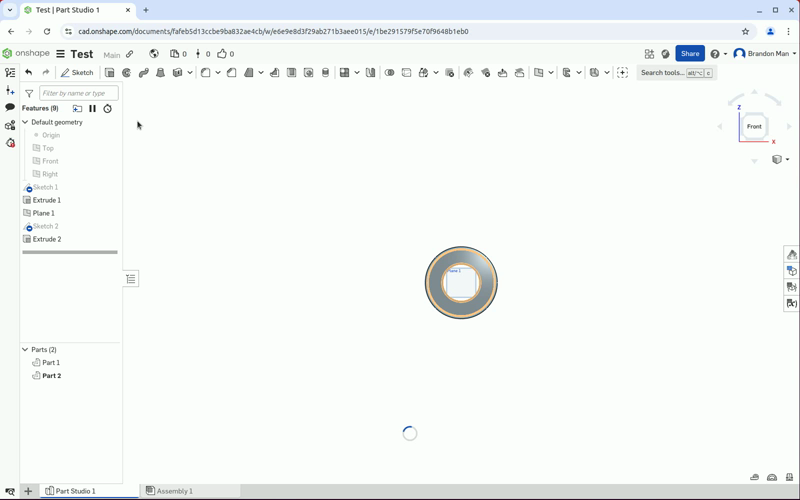
key(left, 2)
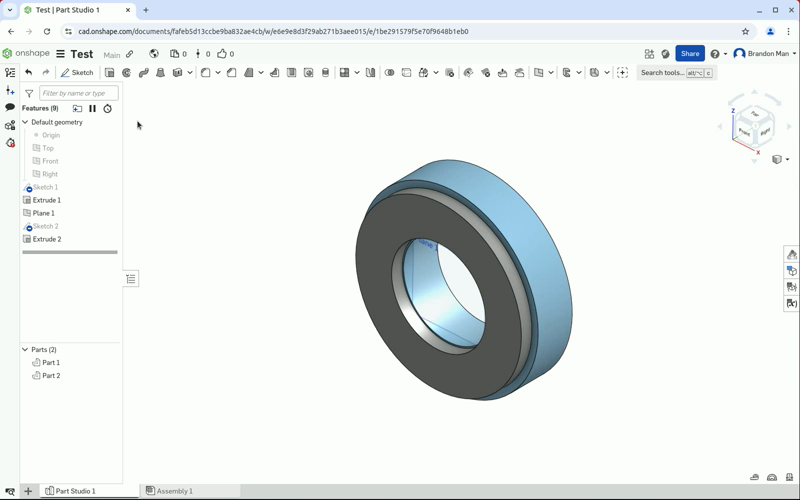
key(down, 2)
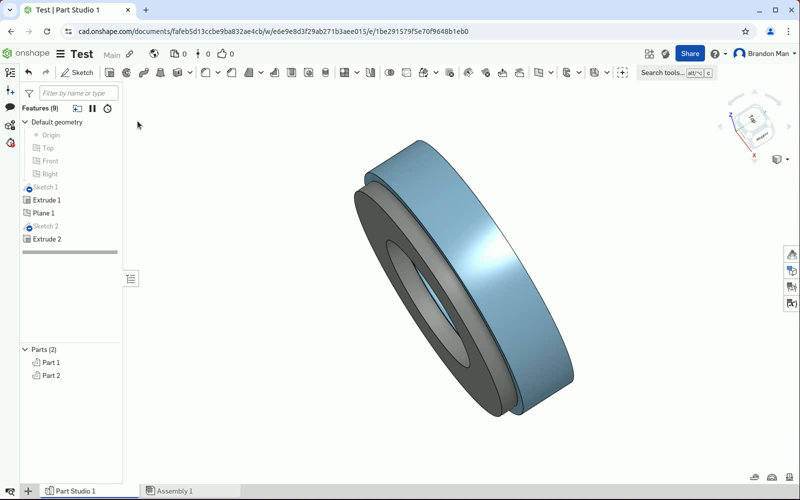
key(up, 2)
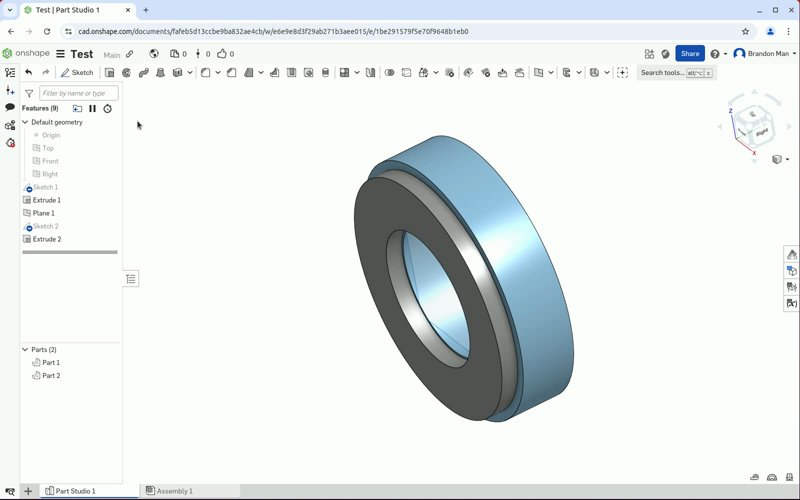
key(right, 2)
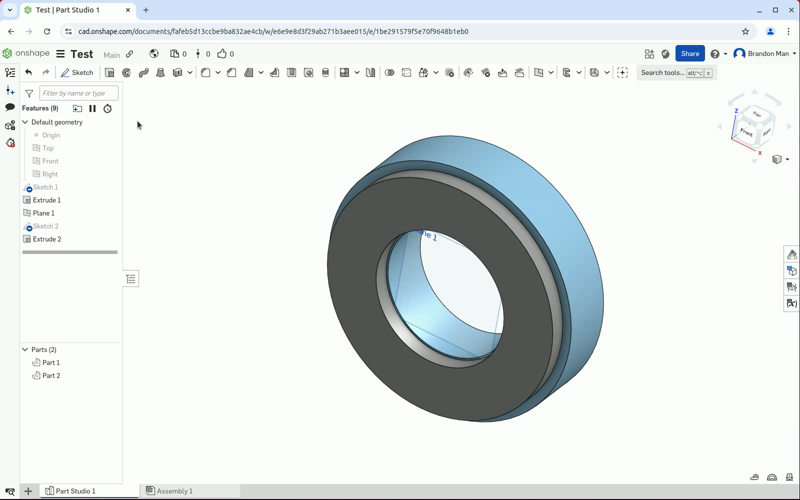
mouse_move(73, 189)
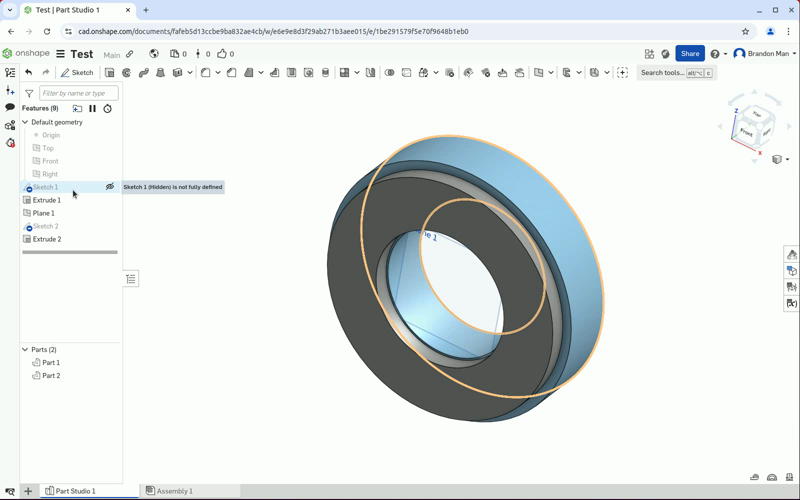
click(73, 189)